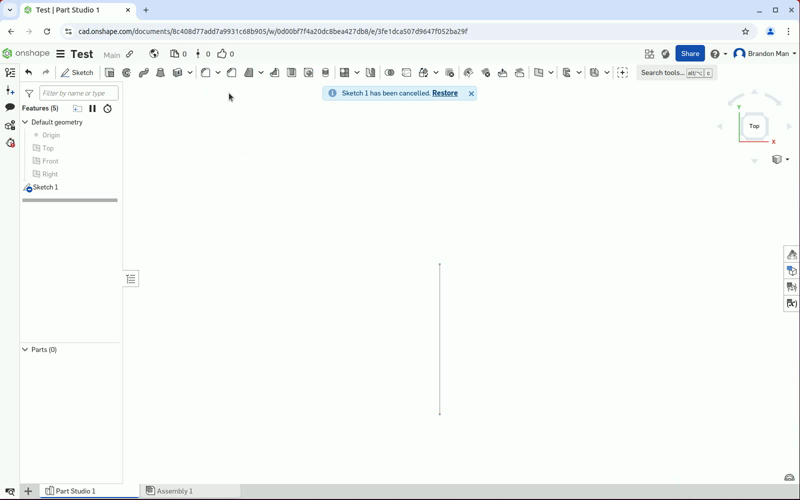
key(shift+h)
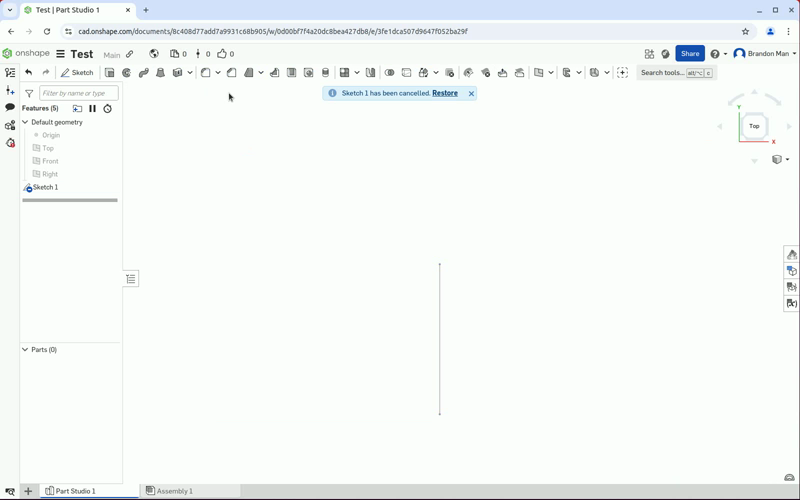
key(shift+s)
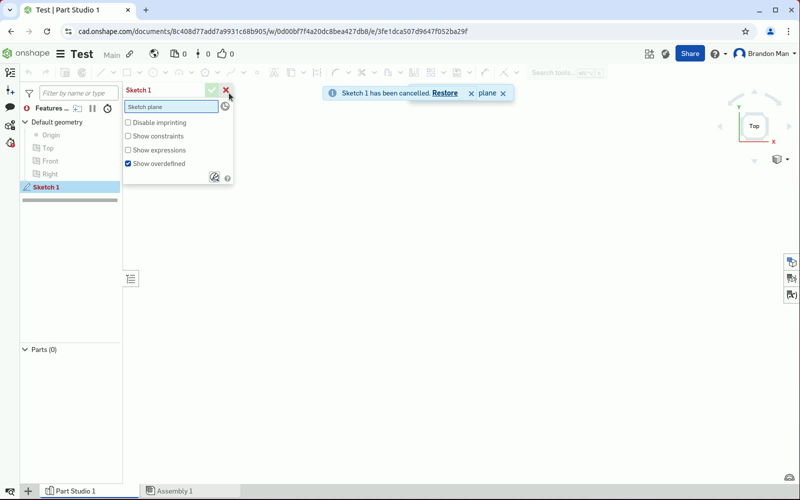
mouse_move(73, 150)
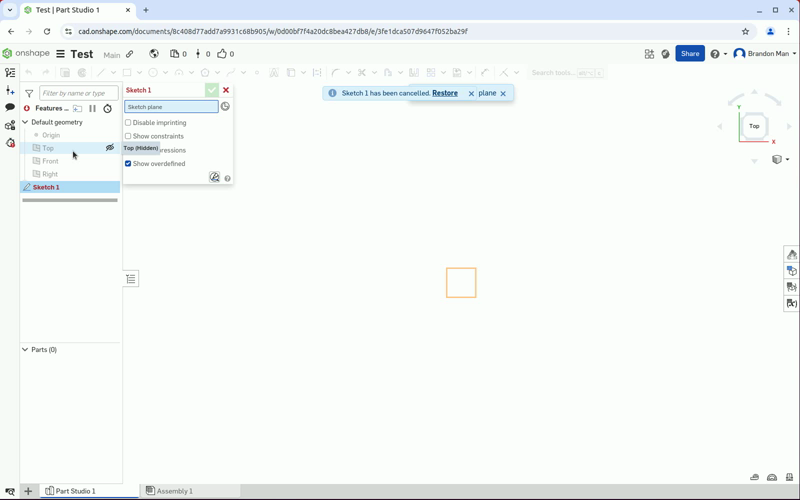
click(73, 150)
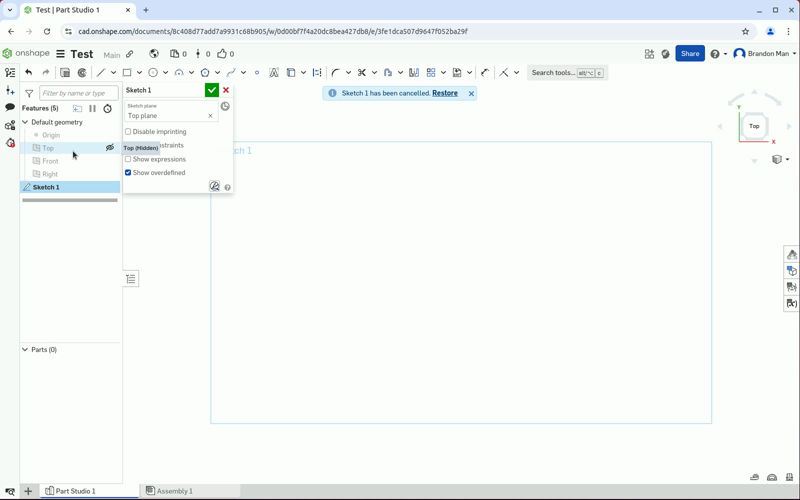
mouse_move(73, 352)
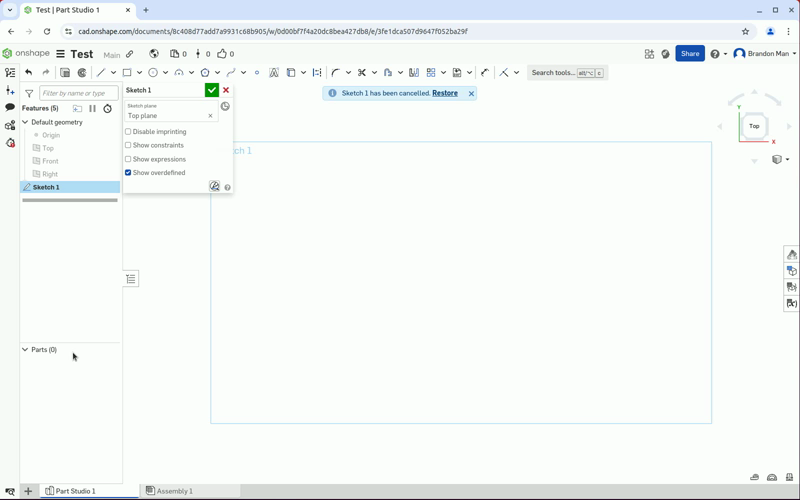
key(y)
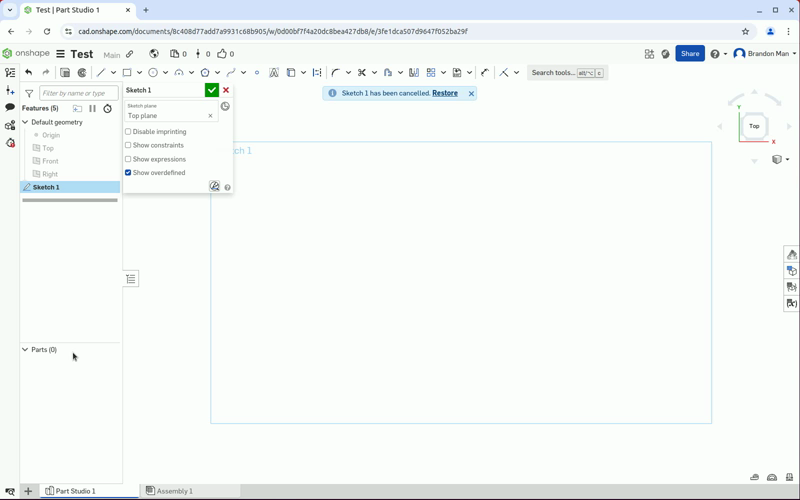
key(l)
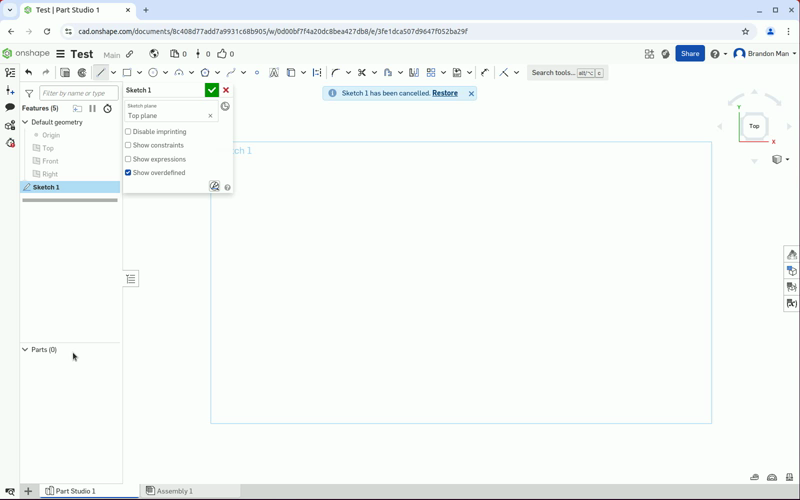
key_down(shift)
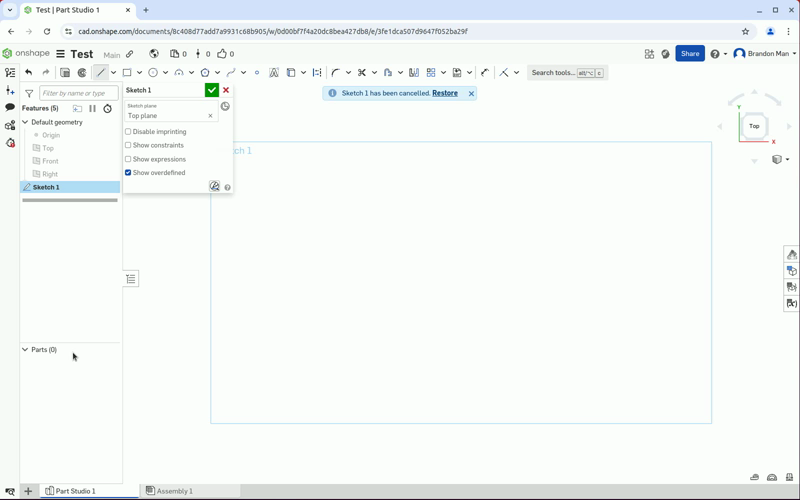
mouse_move(349, 282)
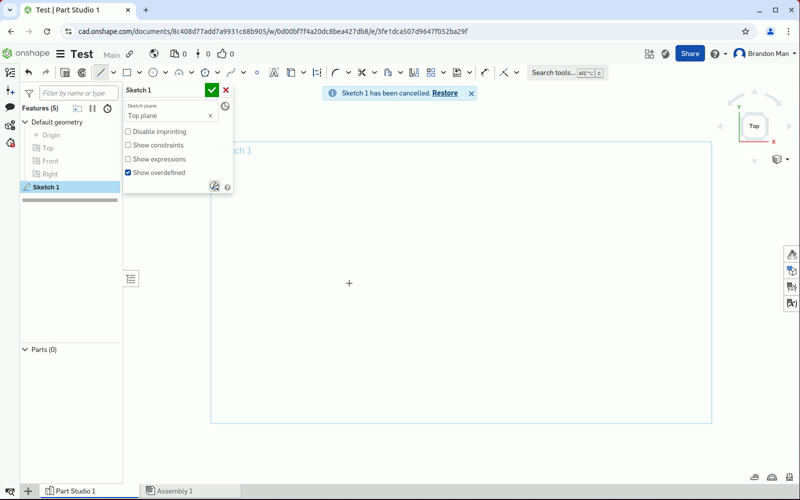
click(349, 282)
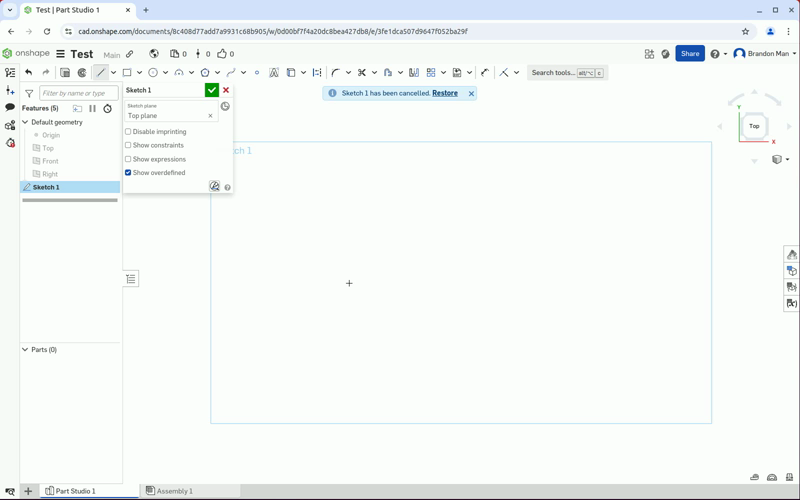
key_up(shift)
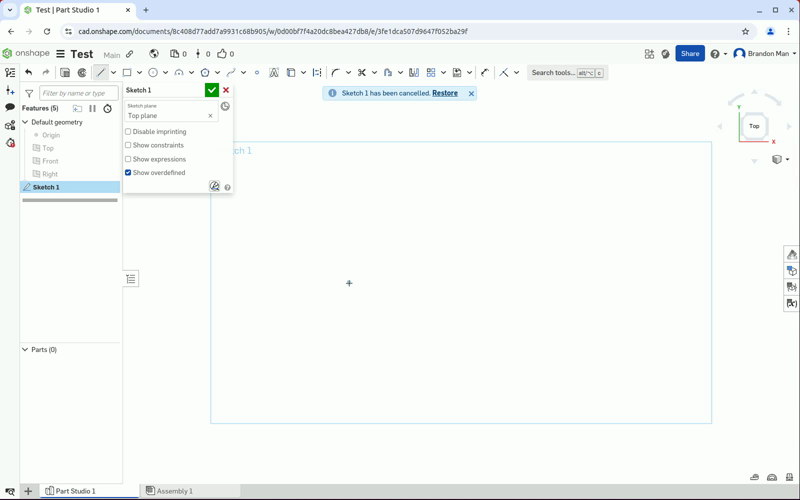
key_down(shift)
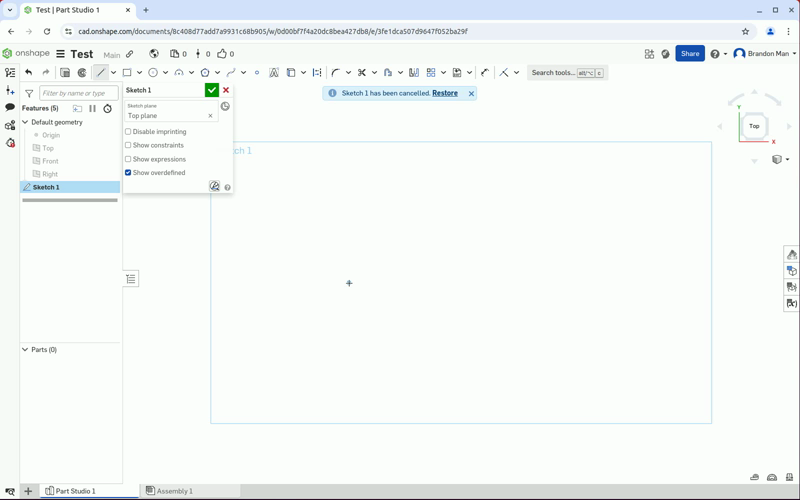
mouse_move(405, 378)
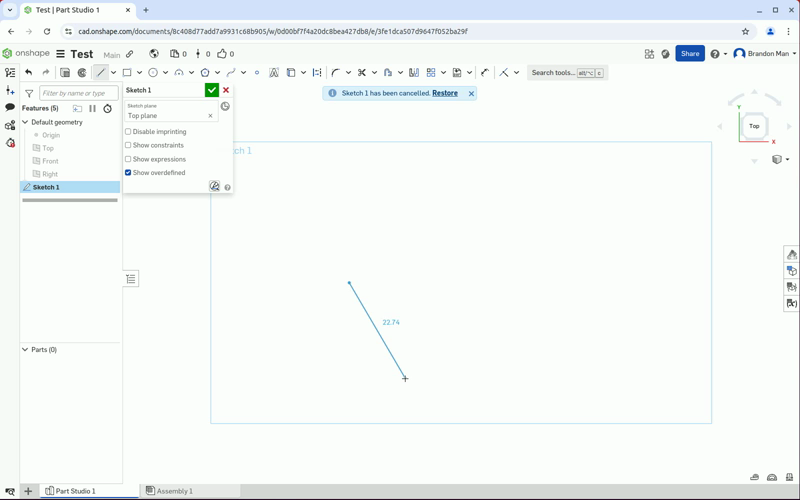
click(405, 378)
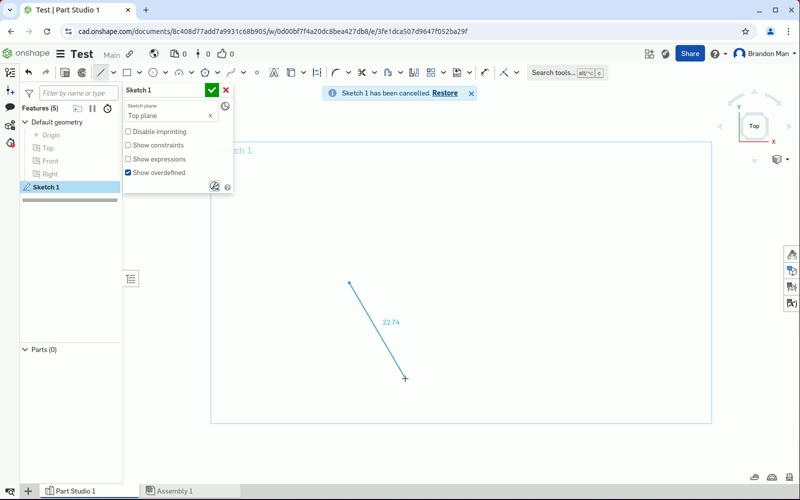
key_up(shift)
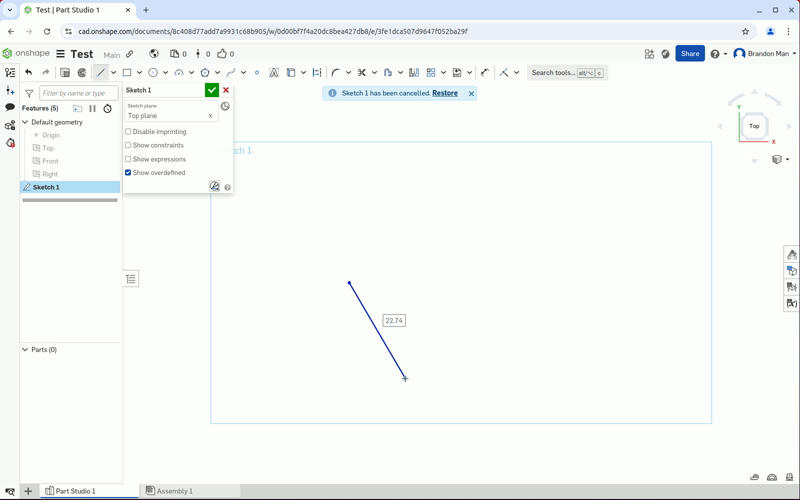
key_down(shift)
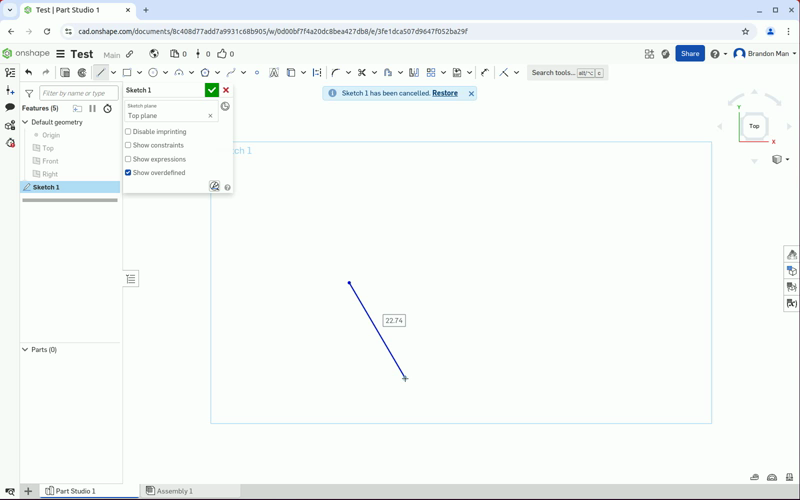
mouse_move(514, 378)
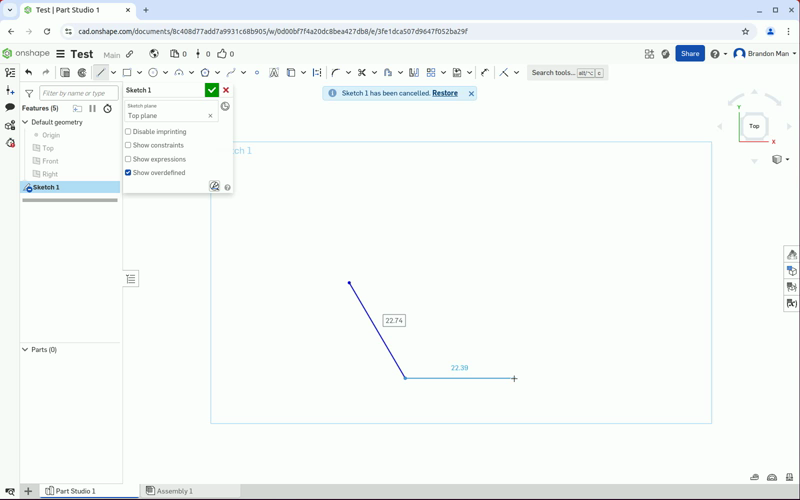
click(514, 378)
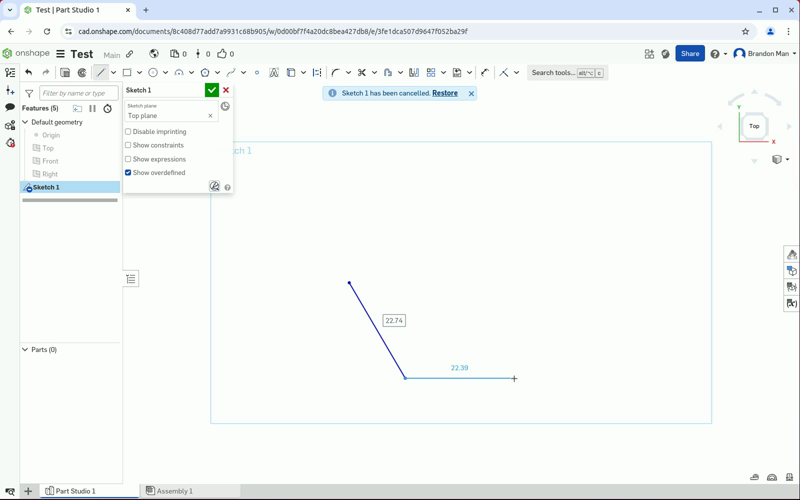
key_up(shift)
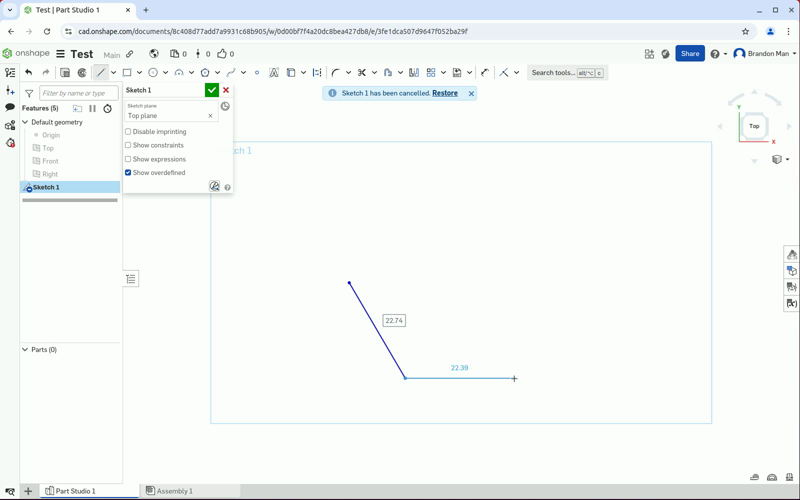
key_down(shift)
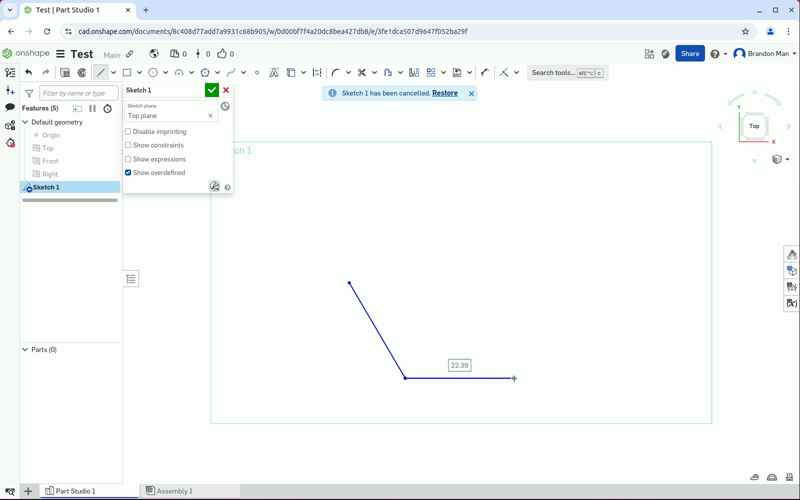
mouse_move(569, 282)
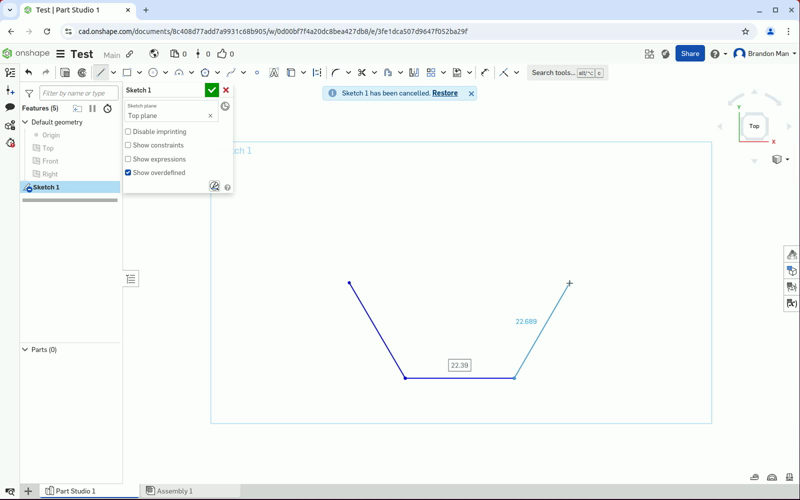
click(569, 282)
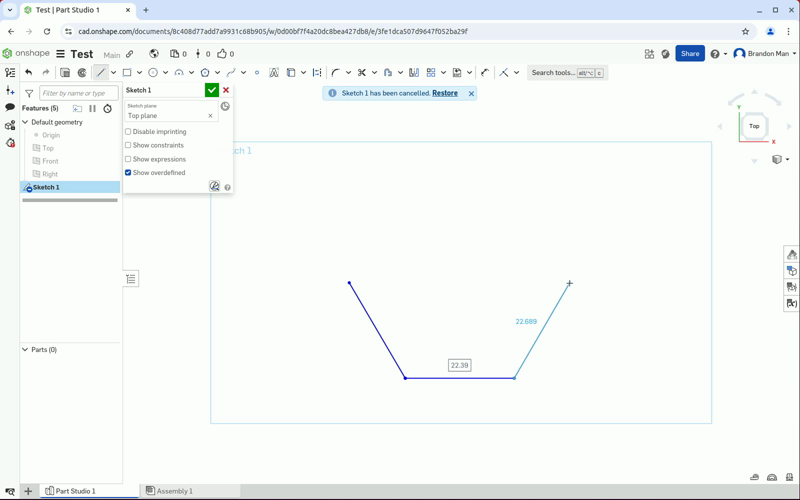
key_up(shift)
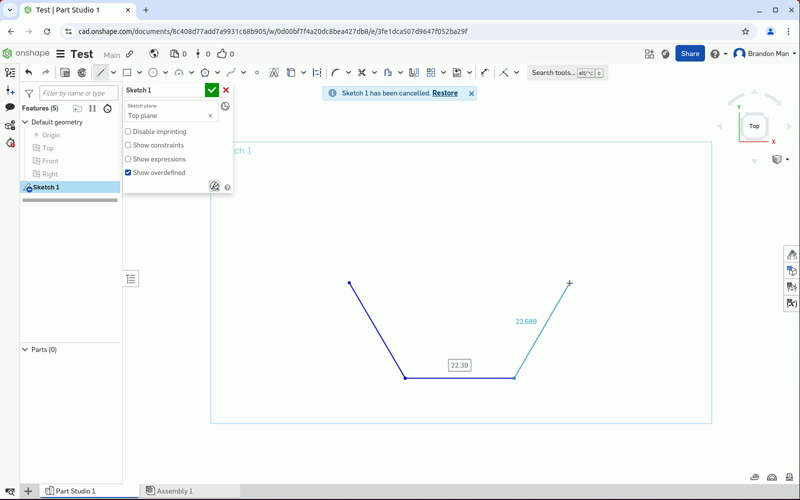
key_down(shift)
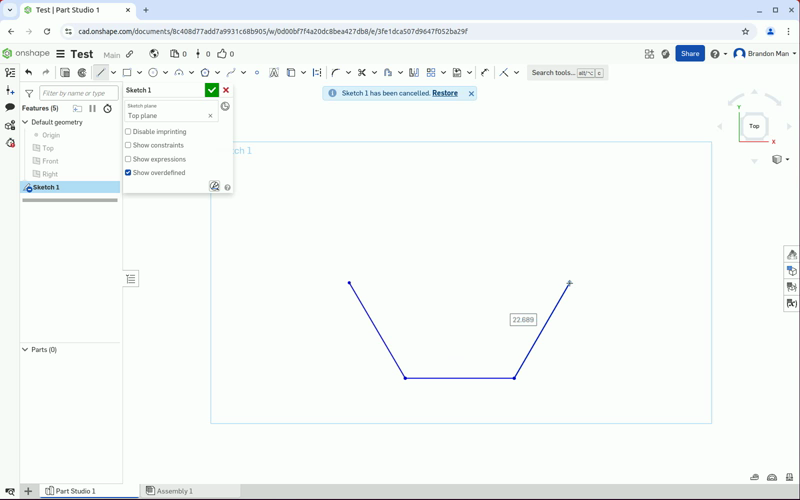
mouse_move(514, 187)
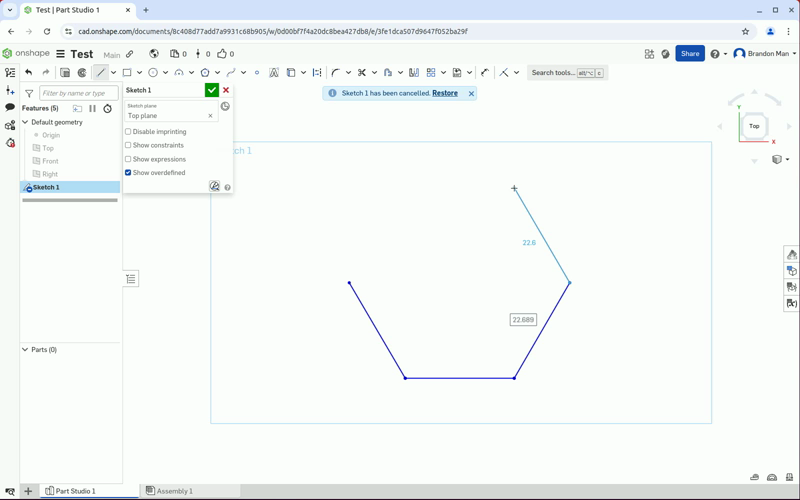
click(514, 187)
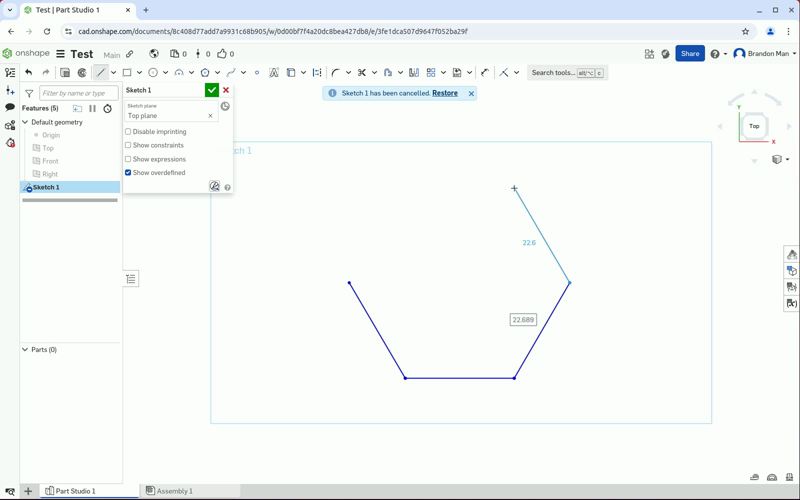
key_up(shift)
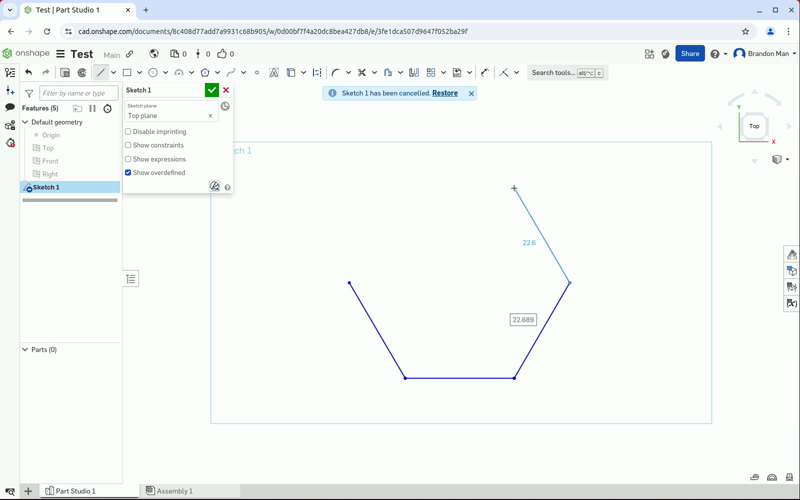
key_down(shift)
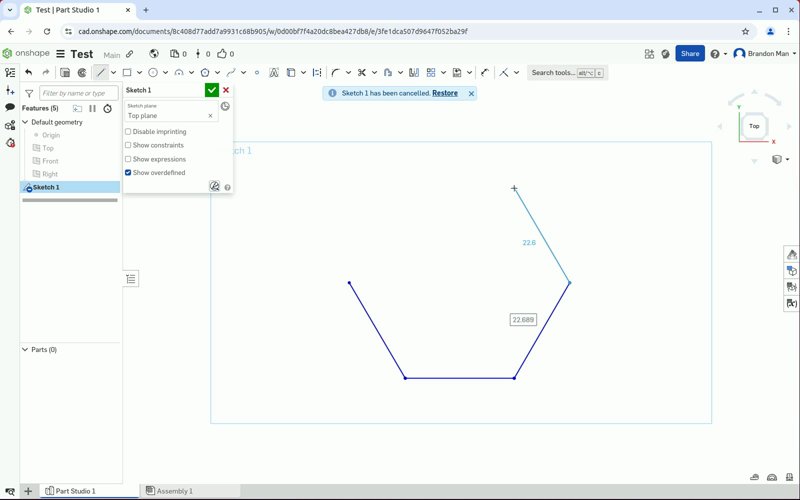
mouse_move(405, 187)
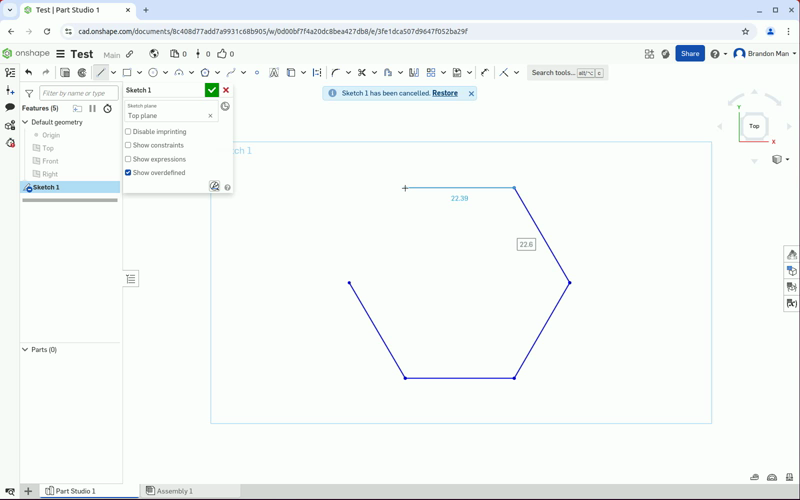
click(405, 187)
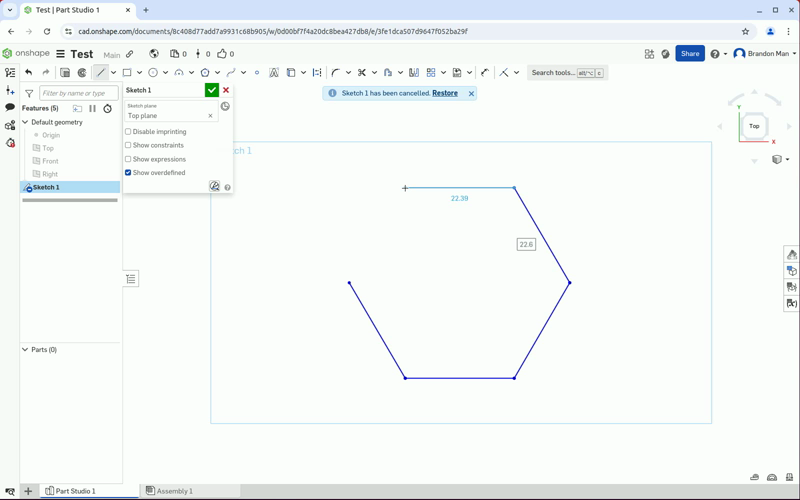
key_up(shift)
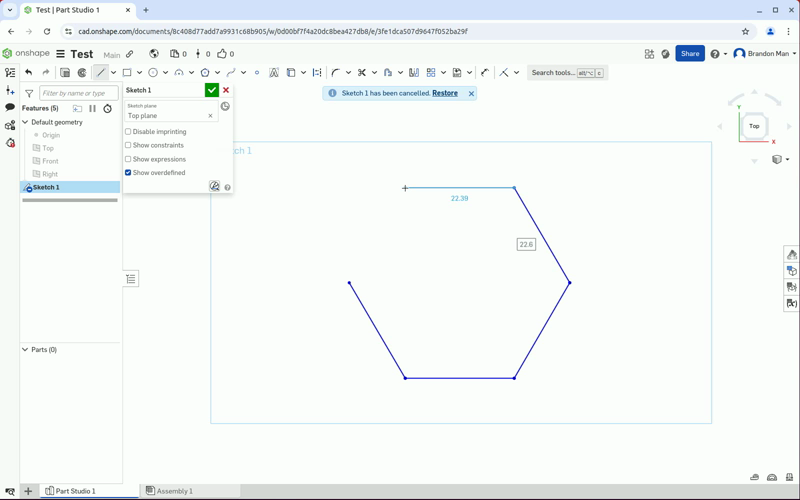
key_down(shift)
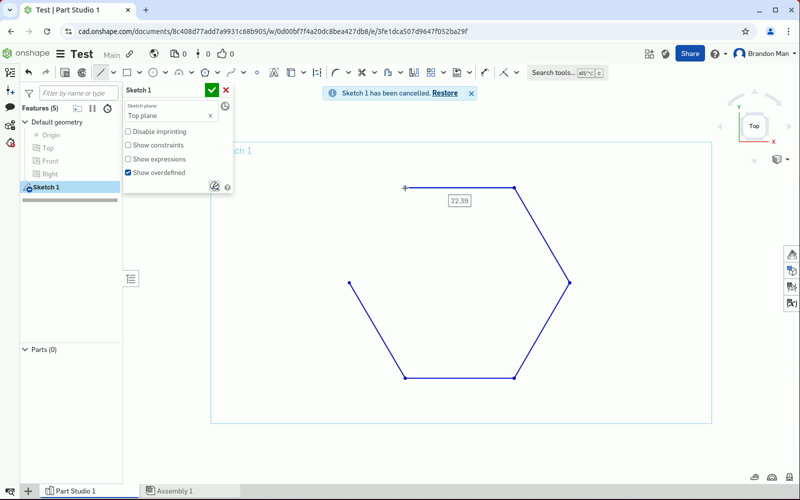
mouse_move(349, 282)
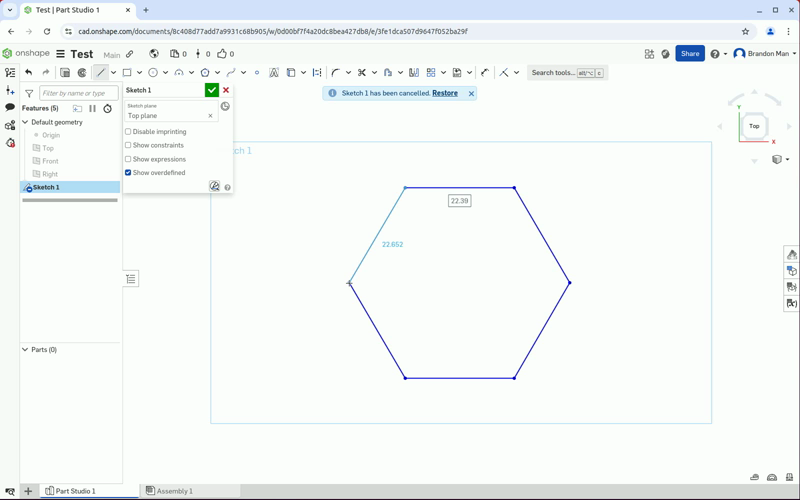
key_up(shift)
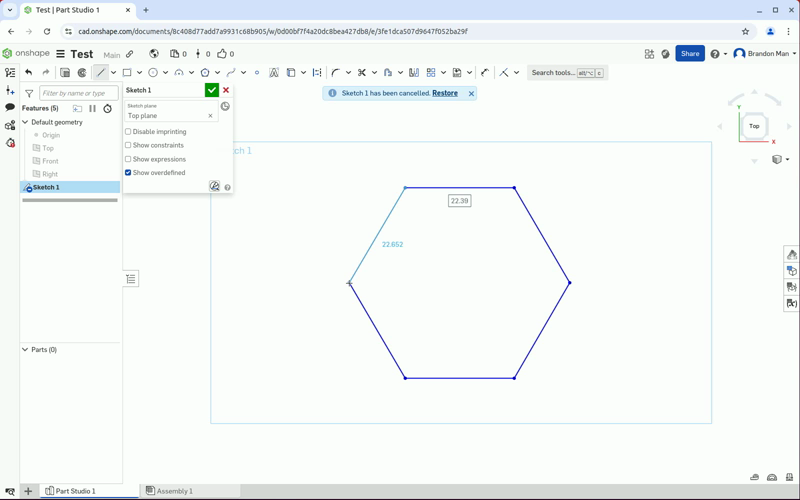
click(349, 282)
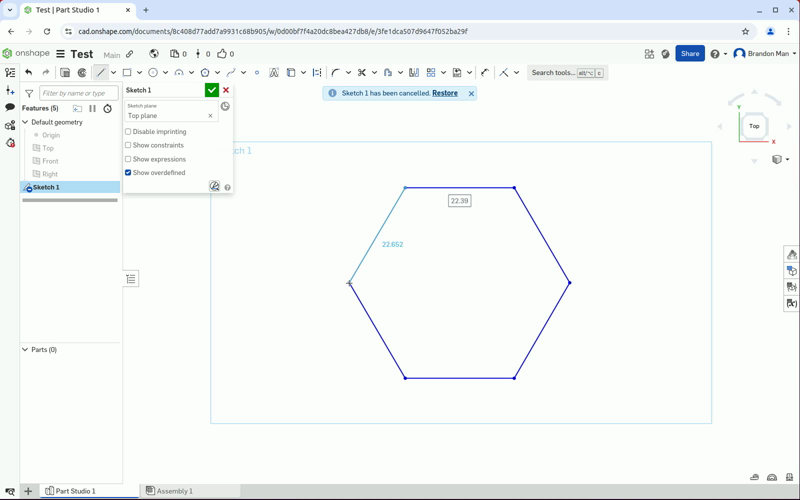
key(esc)
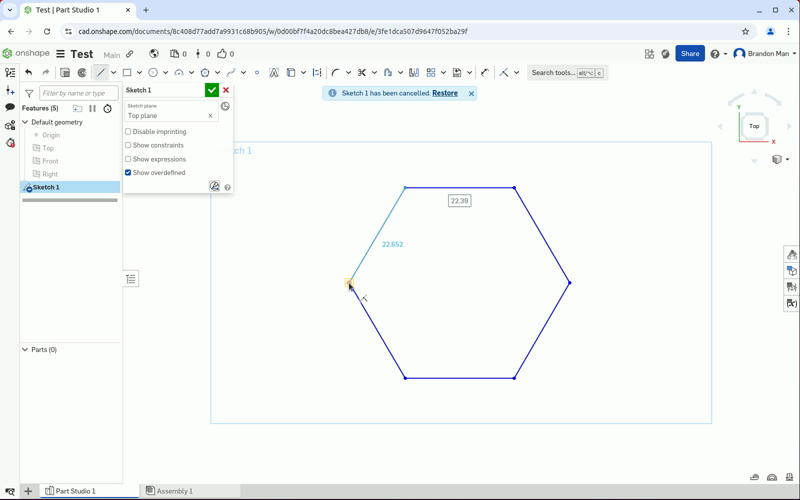
mouse_move(468, 278)
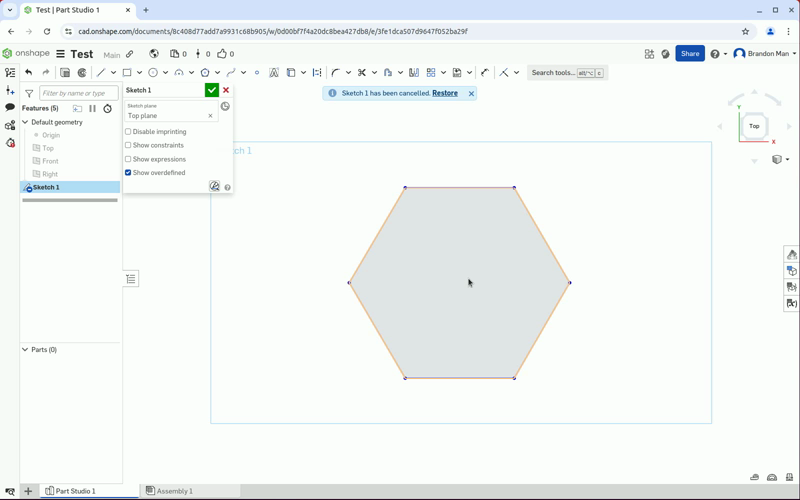
click(468, 278)
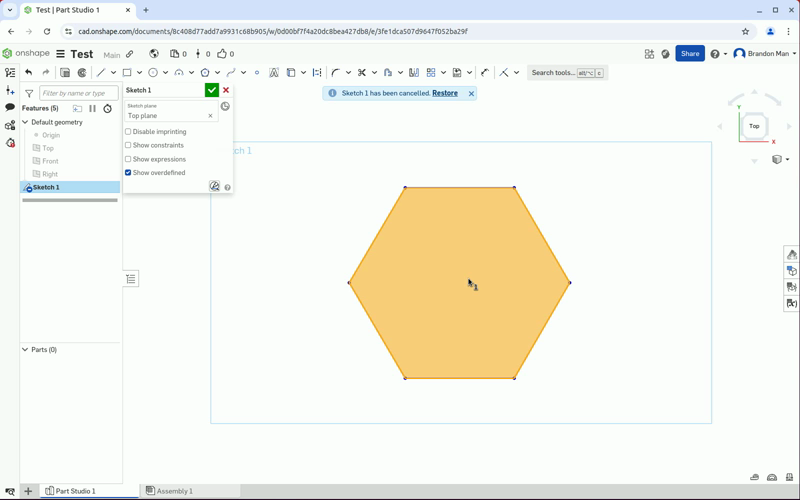
mouse_move(73, 352)
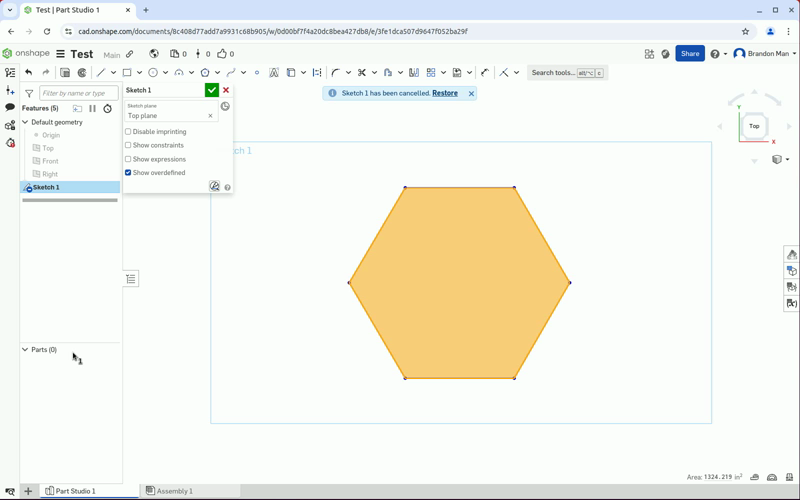
key(shift+y)
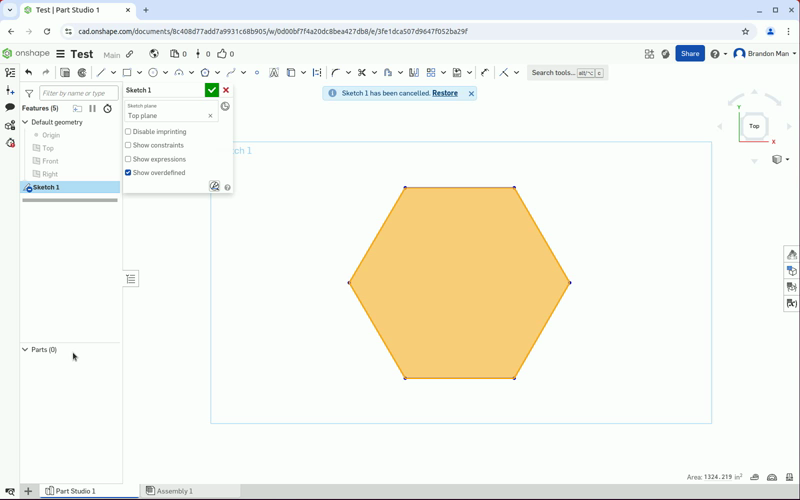
key(shift+e)
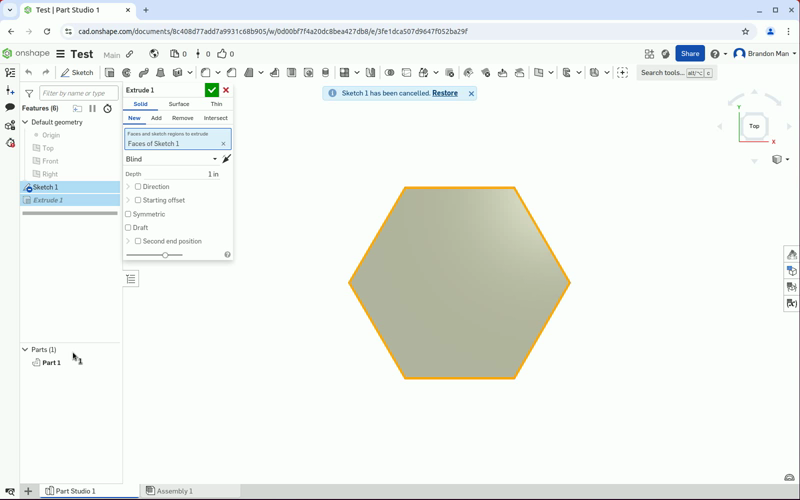
mouse_move(143, 106)
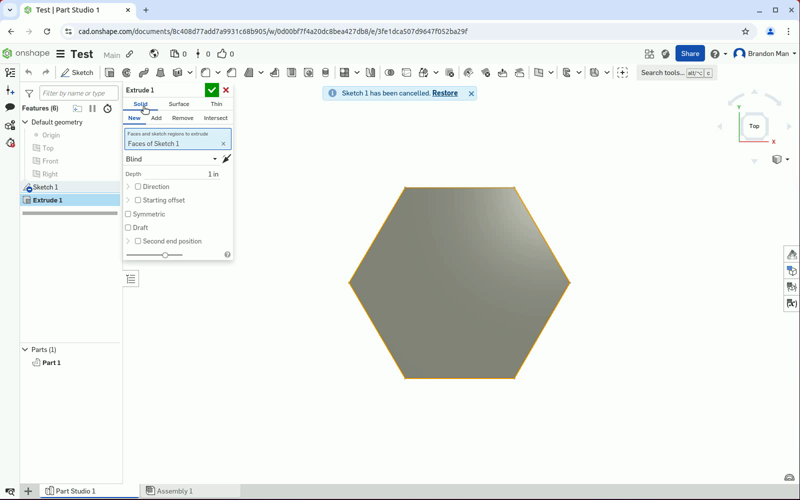
click(143, 106)
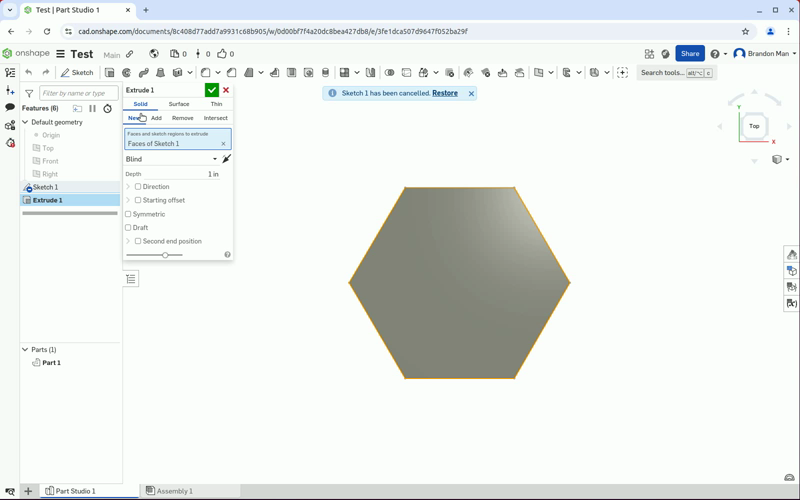
mouse_move(137, 120)
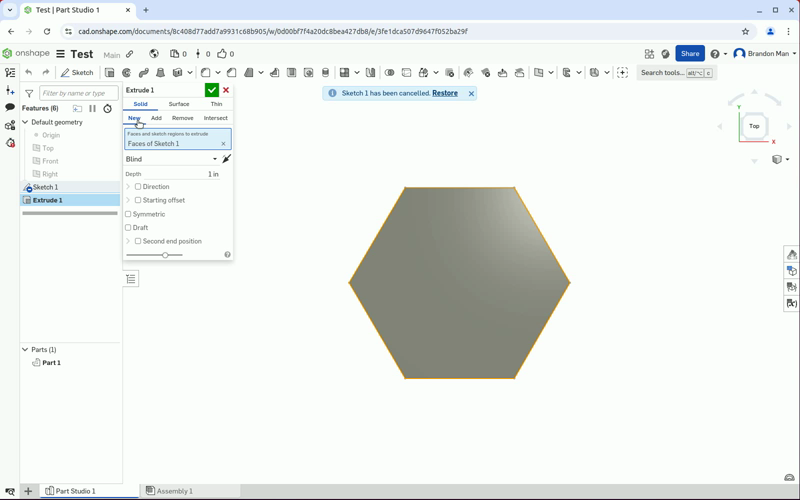
click(137, 120)
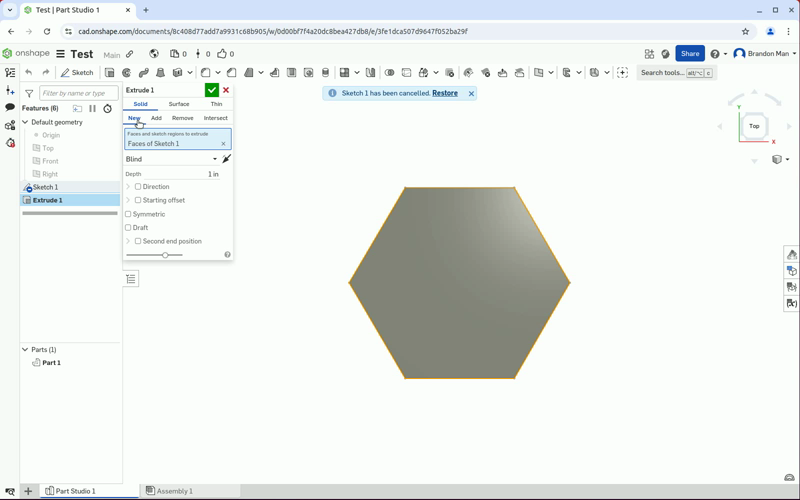
key(tab, 4)
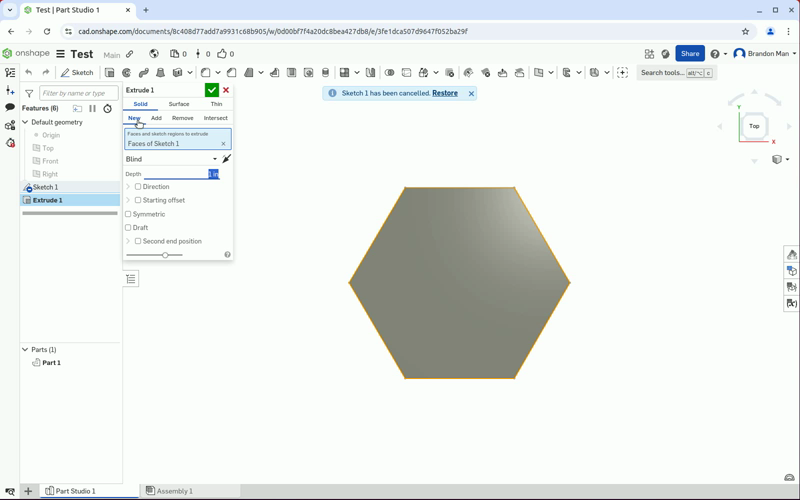
text(15.405)
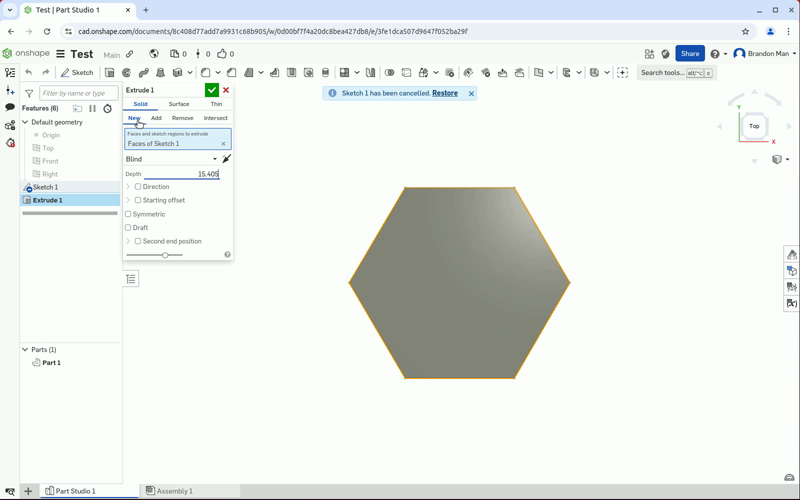
key(enter)
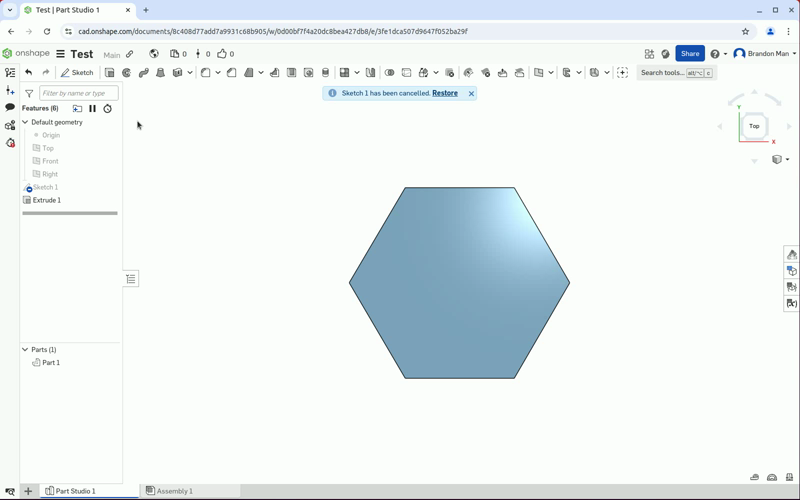
key(shift+h)
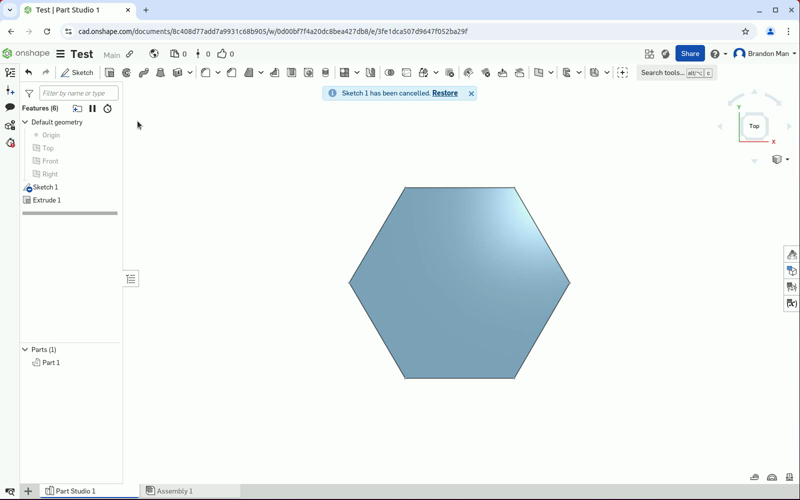
key(shift+h)
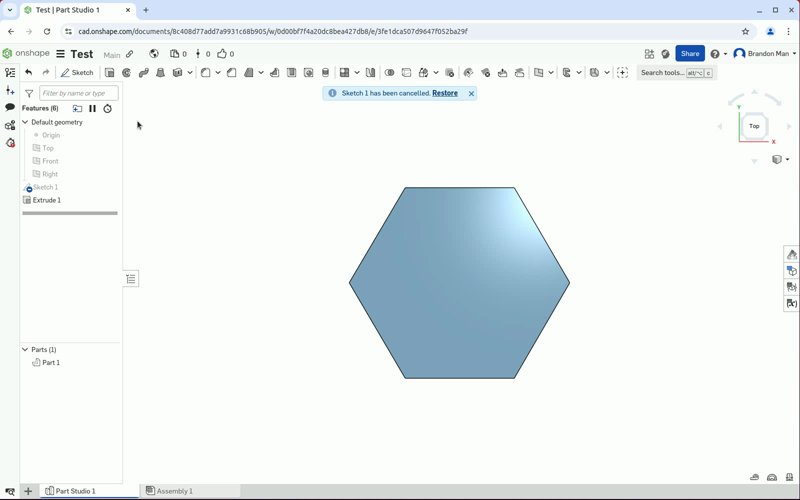
mouse_move(73, 189)
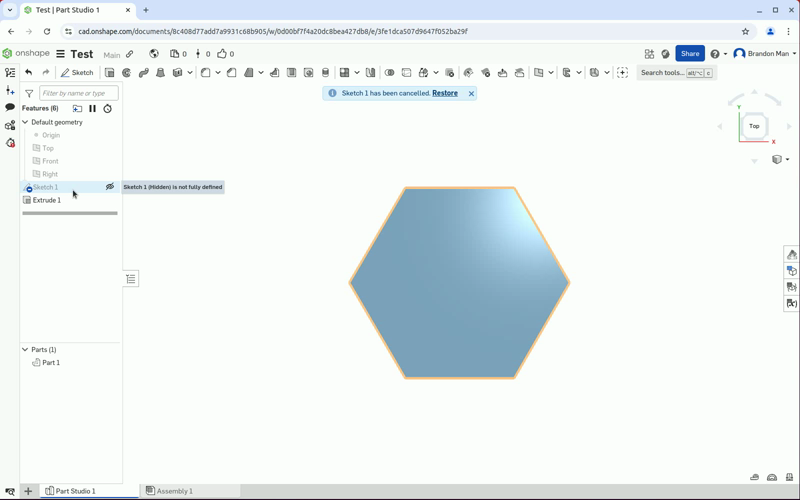
click(73, 189)
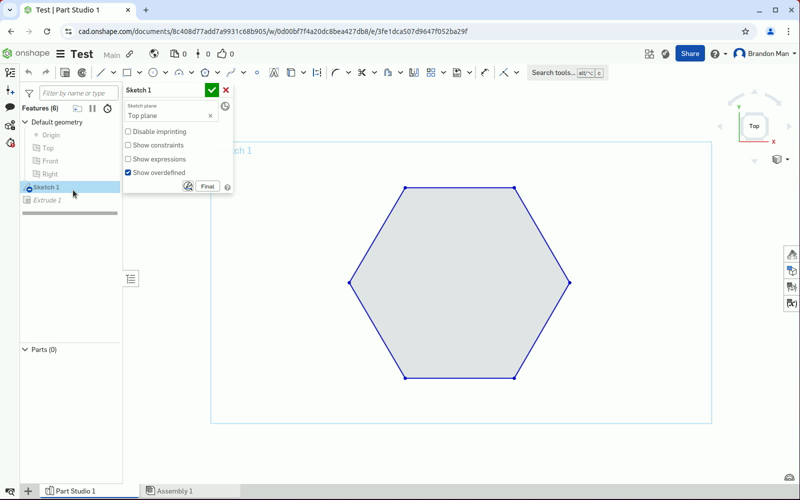
mouse_move(229, 92)
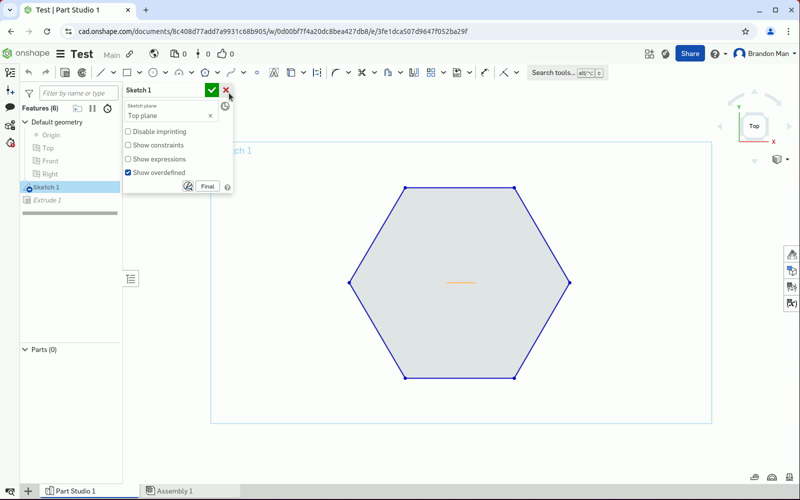
click(229, 92)
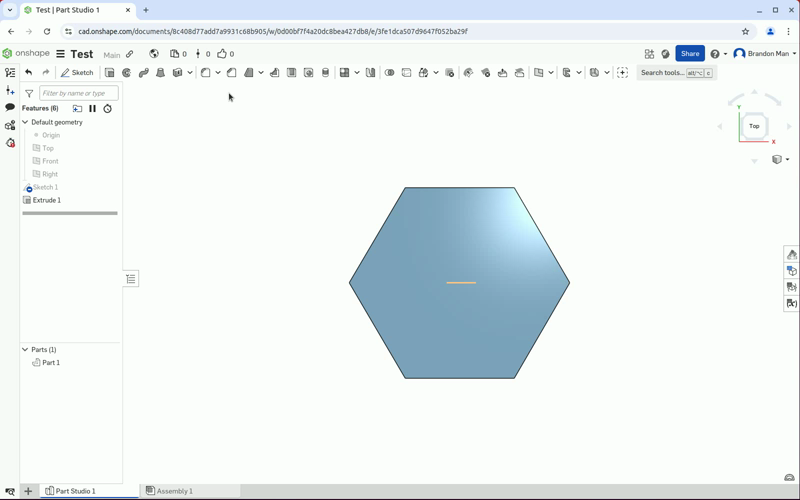
mouse_move(541, 75)
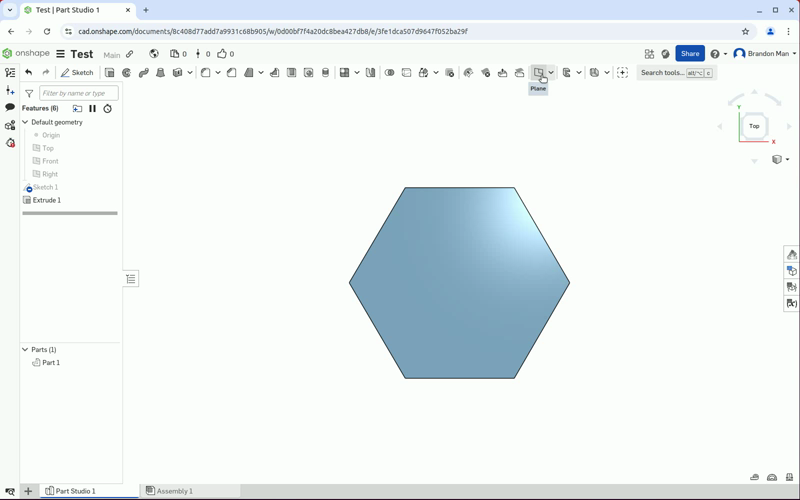
click(541, 75)
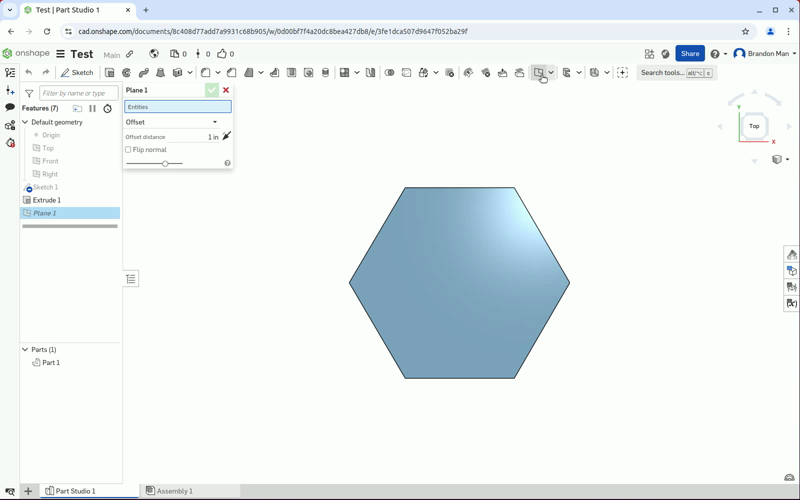
mouse_move(73, 150)
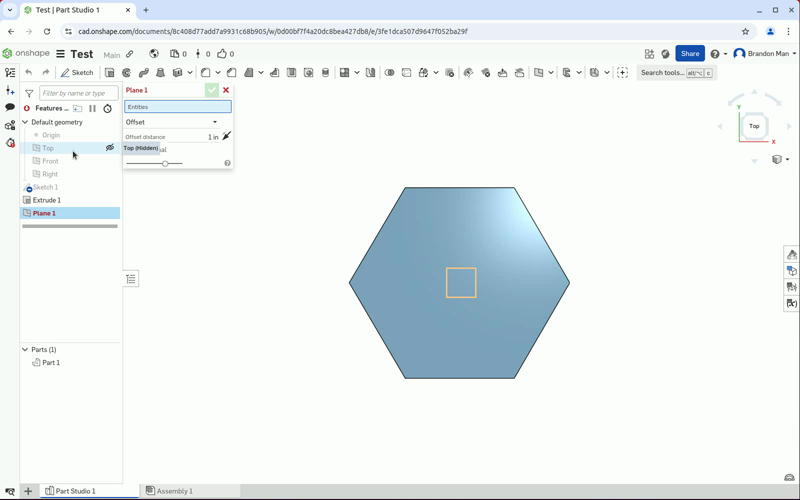
click(73, 150)
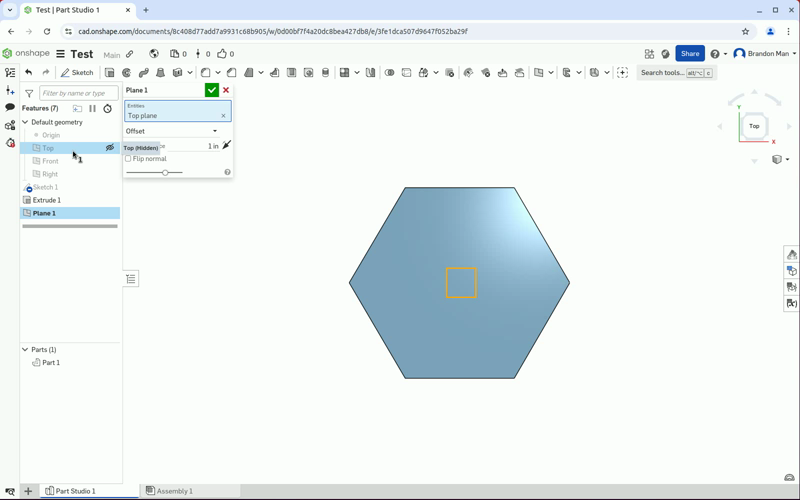
key(tab, 2)
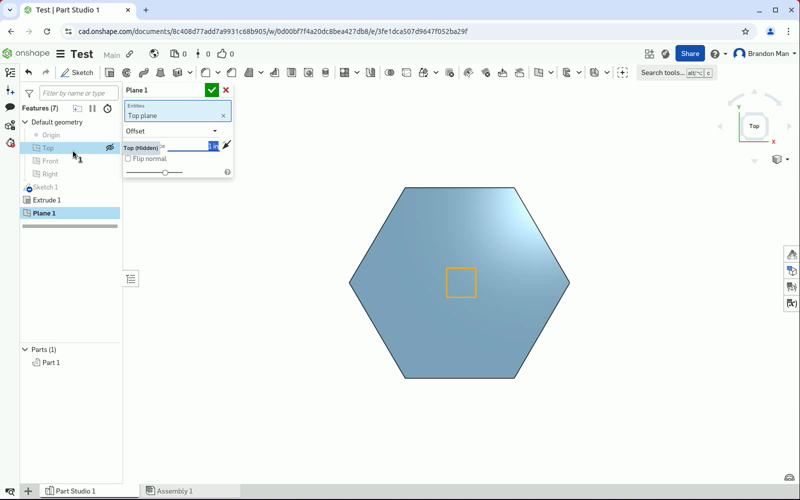
text(15.405)
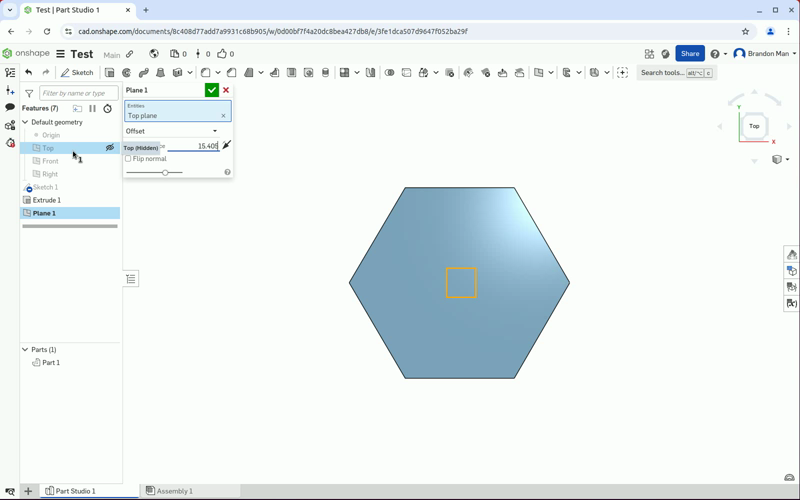
key(enter, 2)
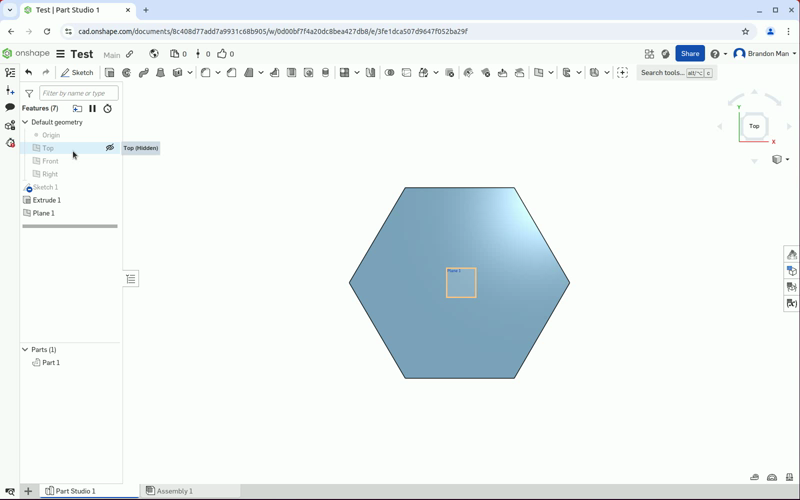
key(shift+s)
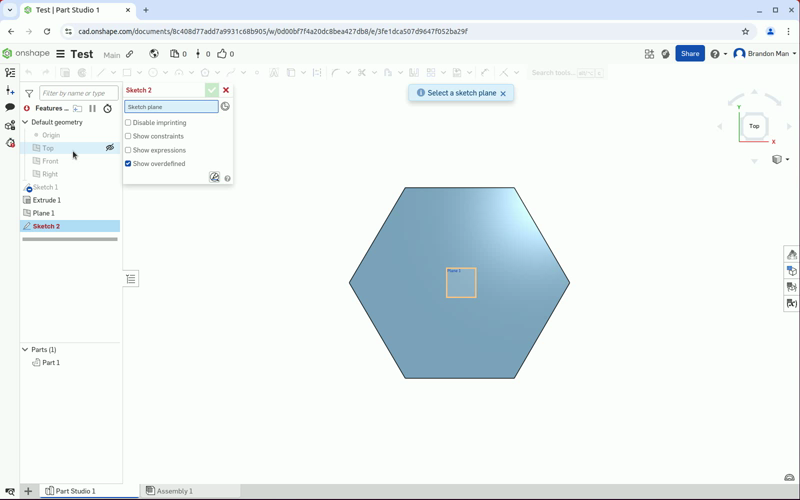
mouse_move(73, 215)
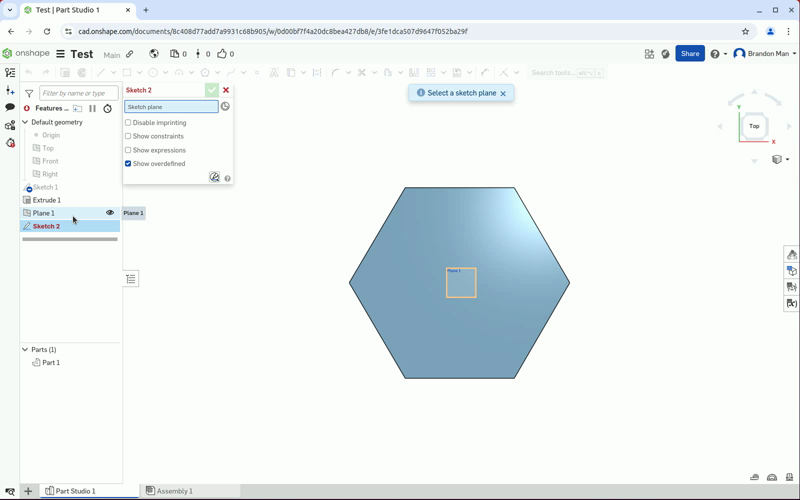
click(73, 215)
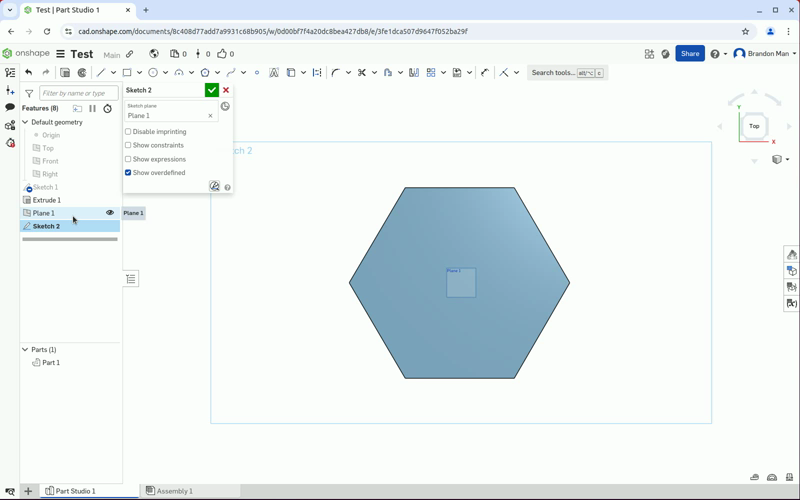
mouse_move(73, 352)
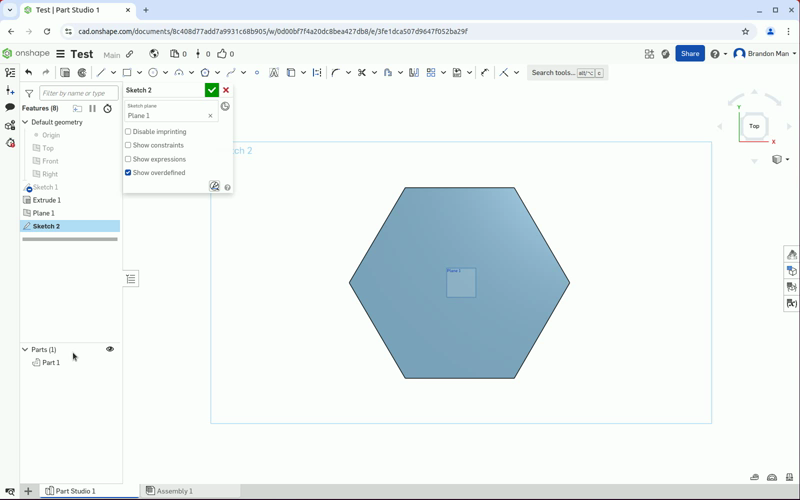
key(y)
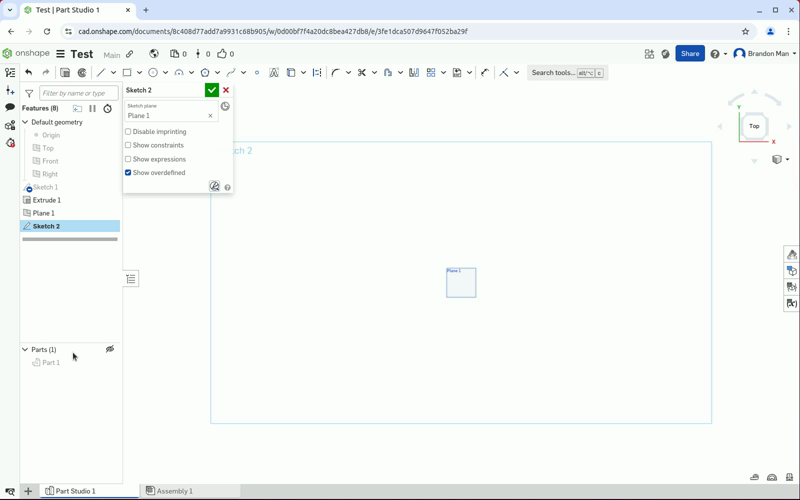
key(c)
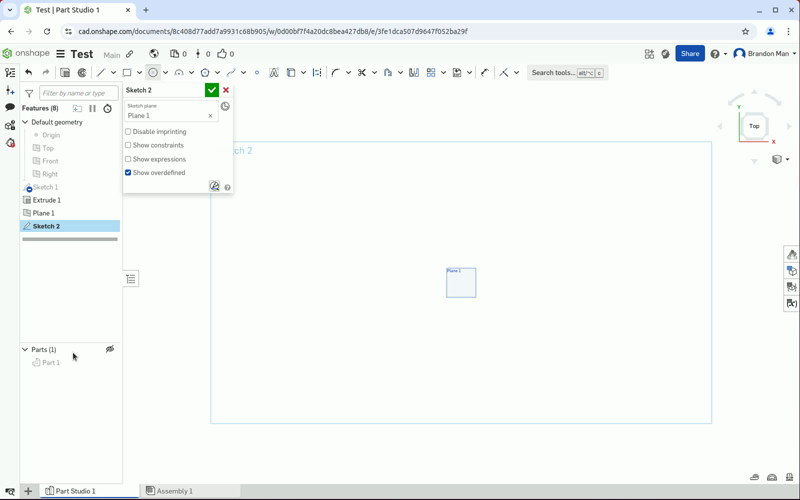
key_down(shift)
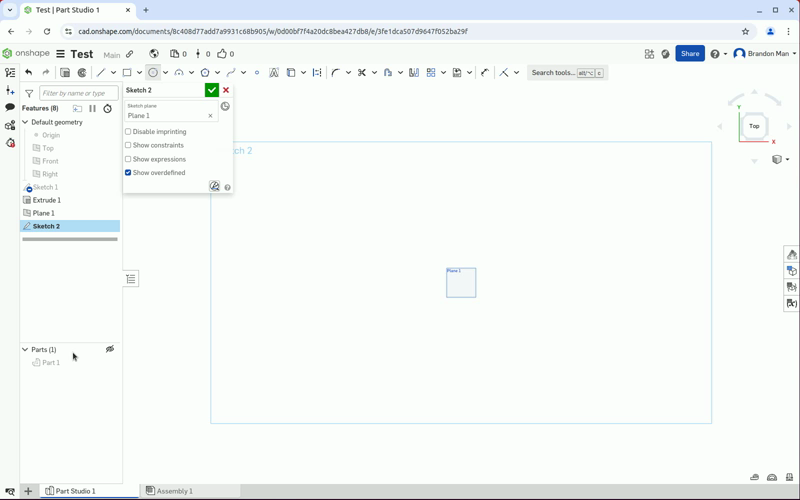
mouse_move(461, 282)
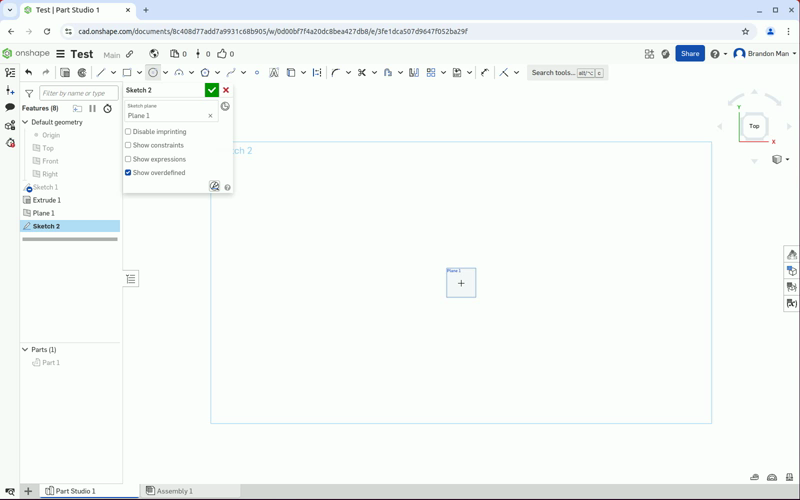
click(461, 282)
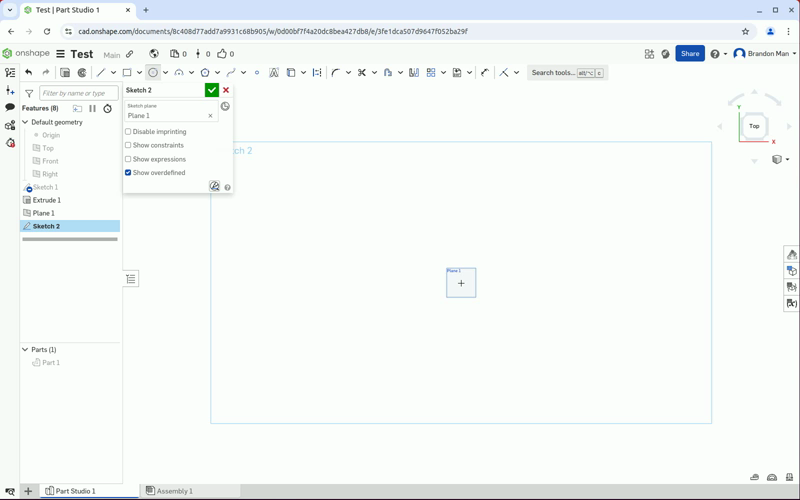
key_up(shift)
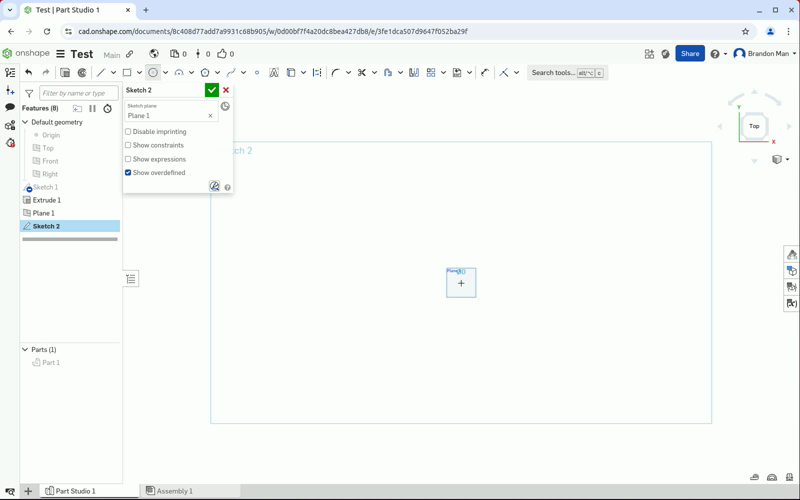
mouse_move(552, 282)
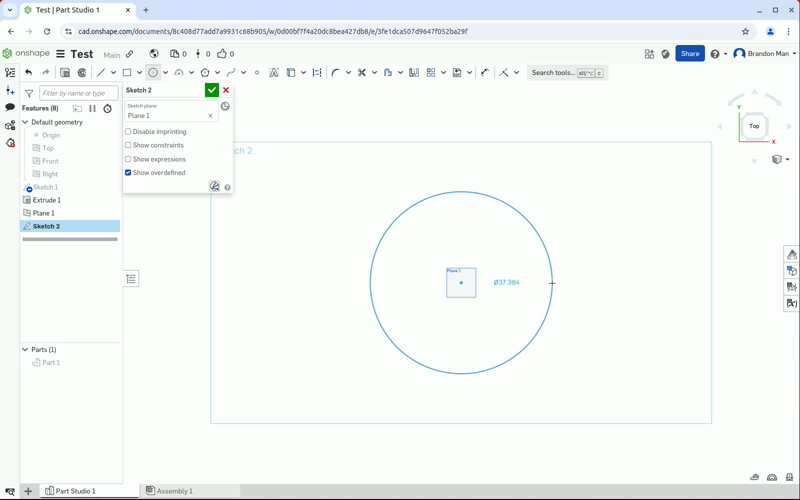
click(552, 282)
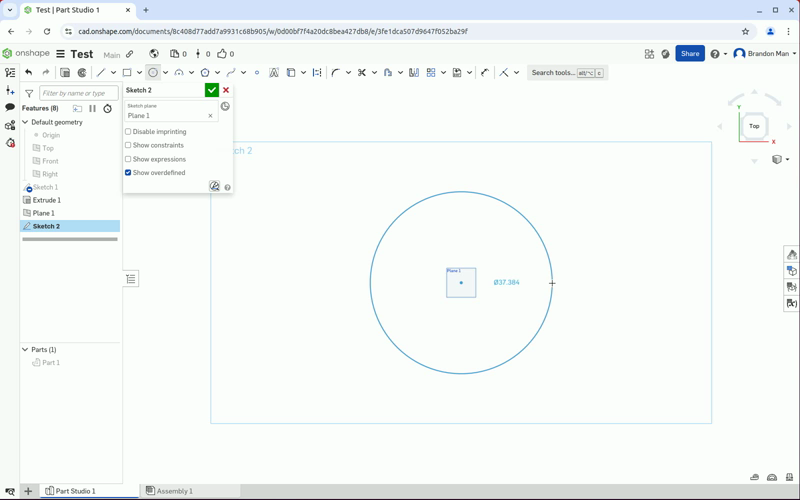
key(esc)
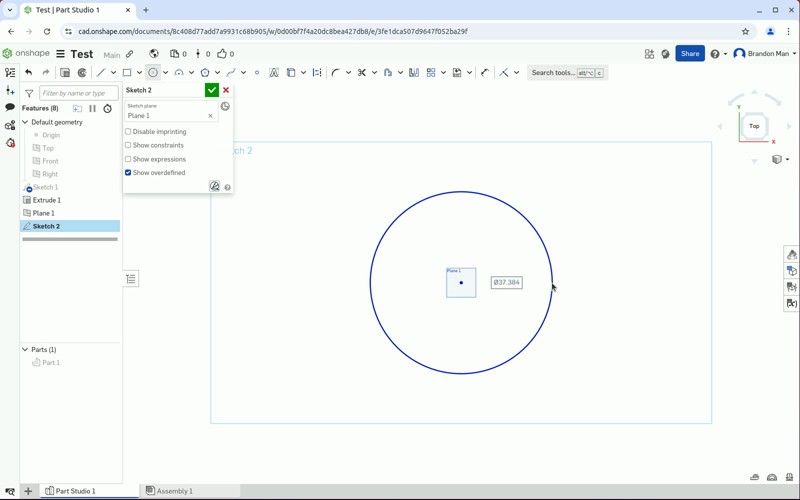
mouse_move(482, 235)
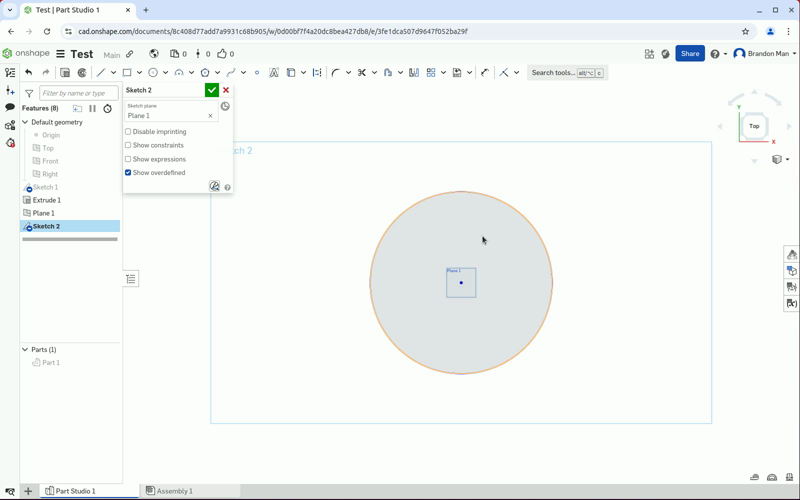
click(482, 235)
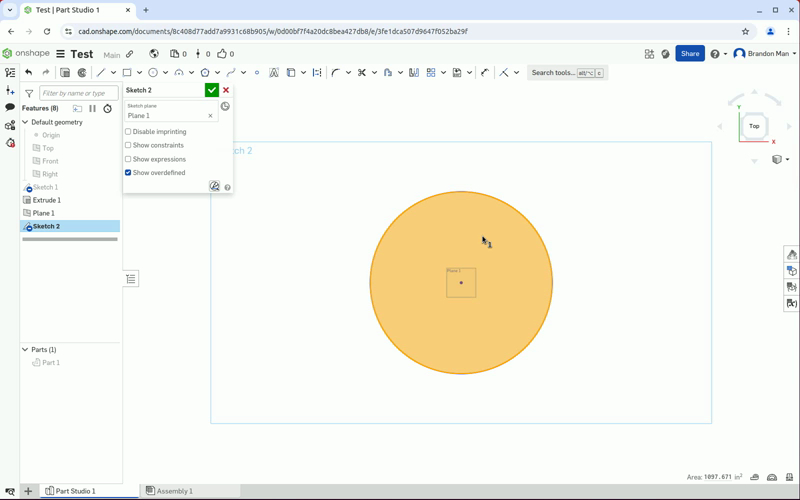
mouse_move(73, 352)
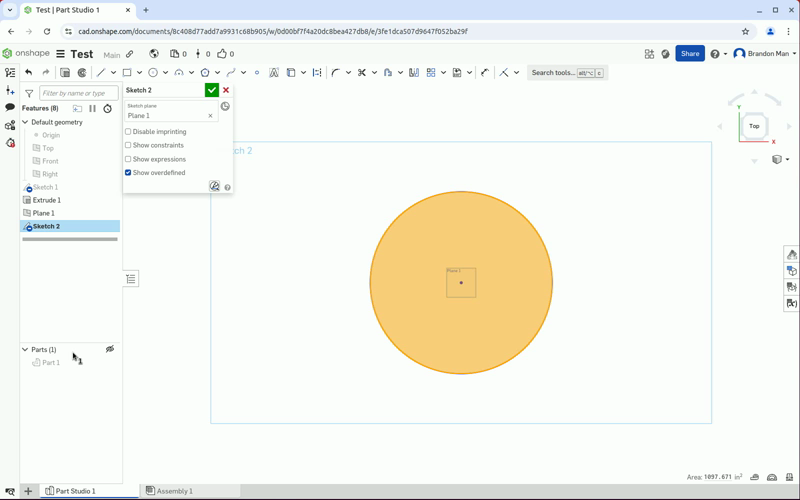
key(shift+y)
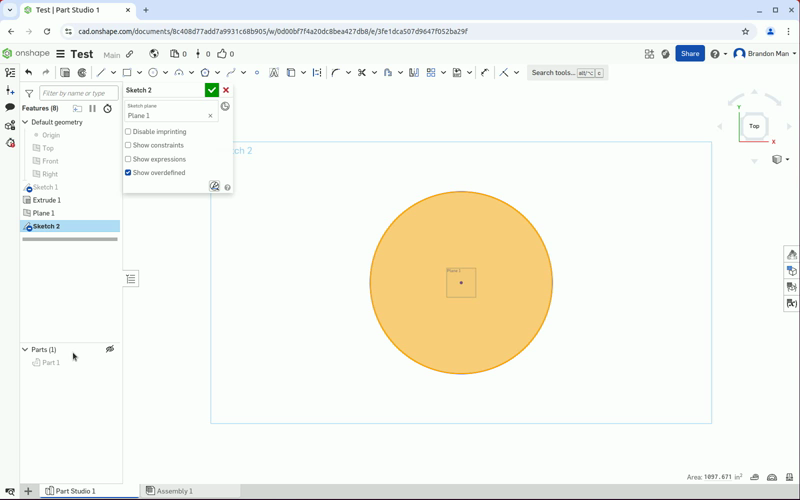
key(shift+e)
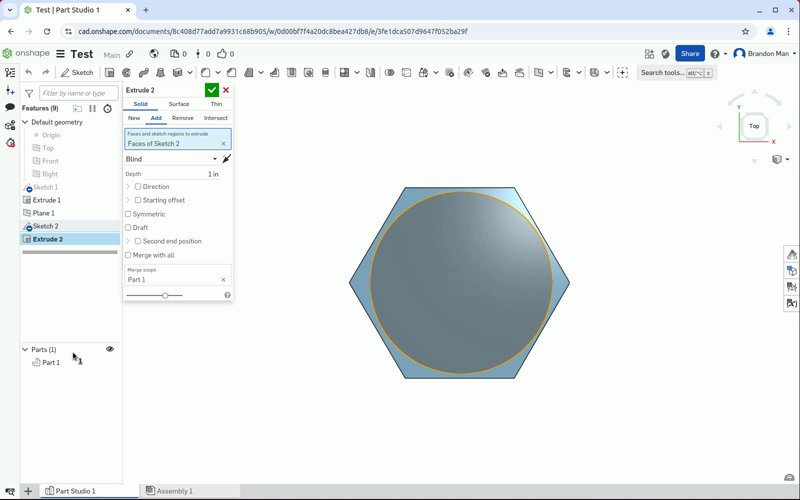
mouse_move(143, 106)
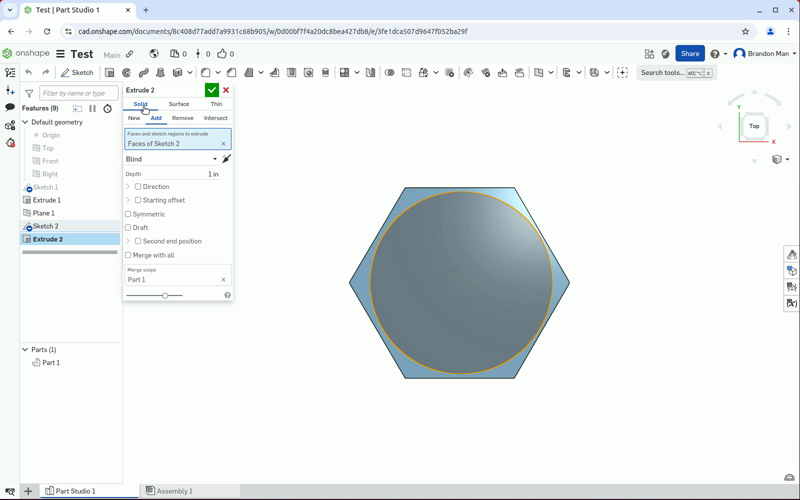
click(143, 106)
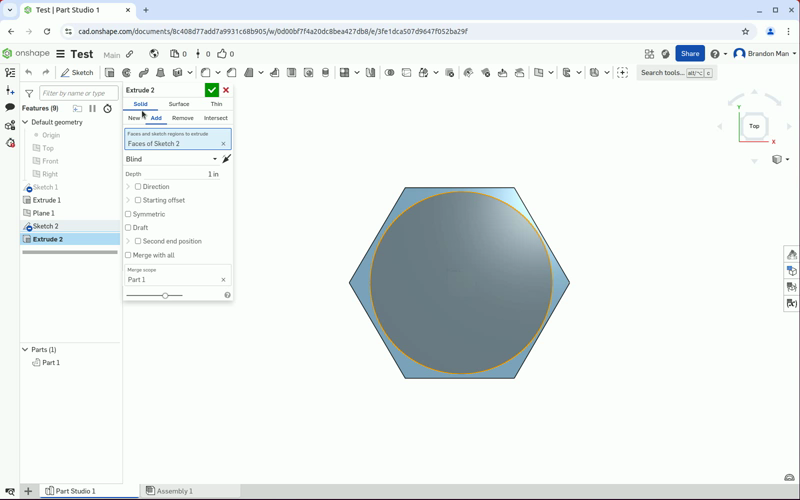
mouse_move(137, 120)
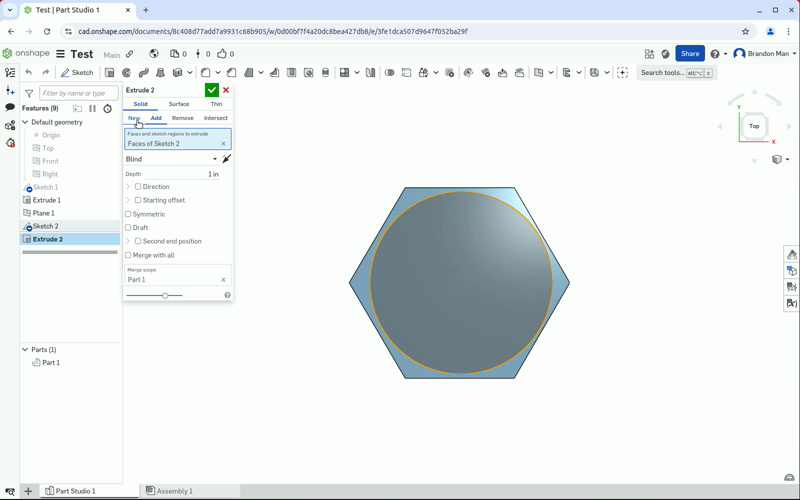
click(137, 120)
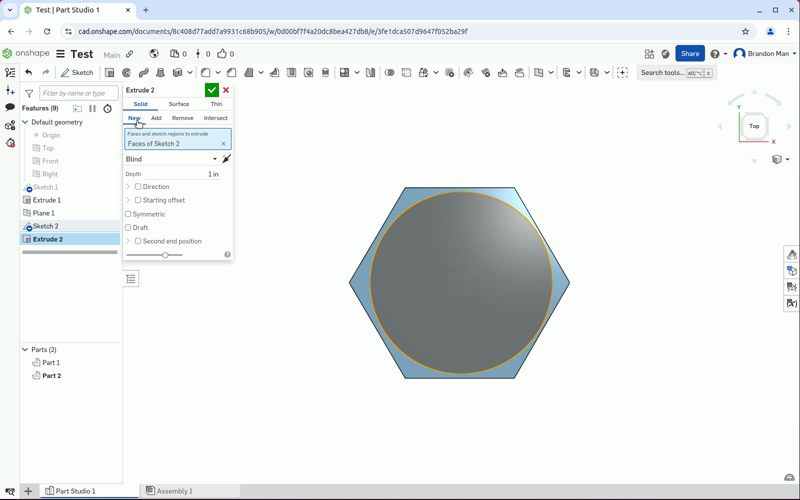
key(tab, 4)
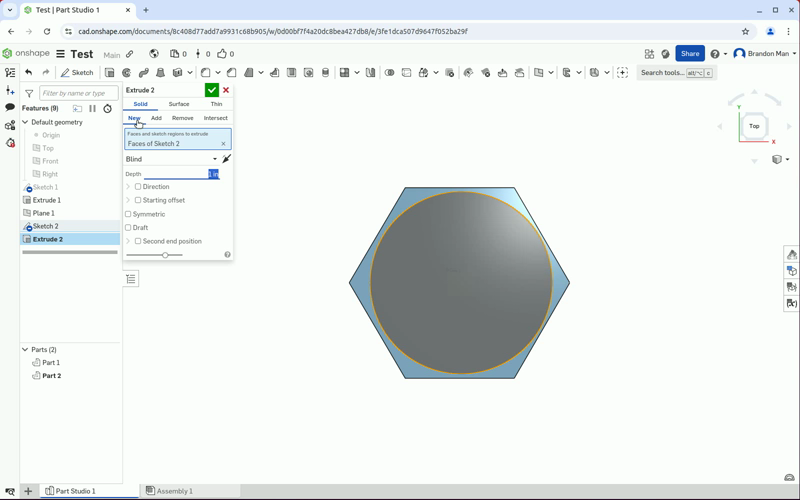
text(7.703)
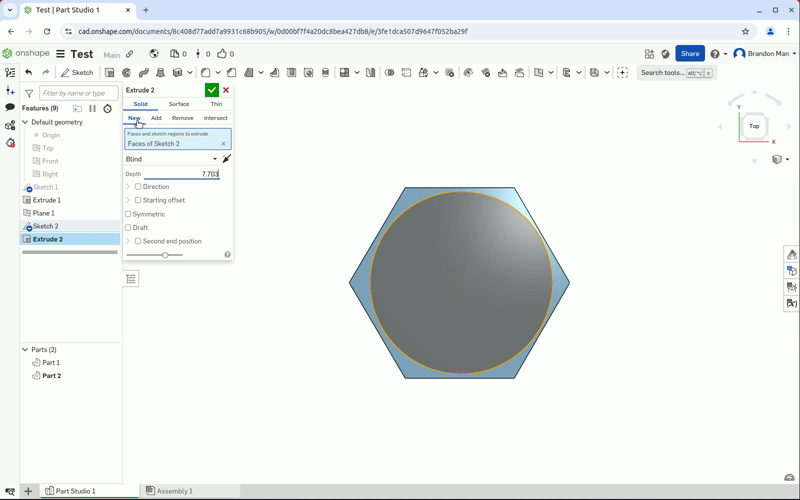
key(enter)
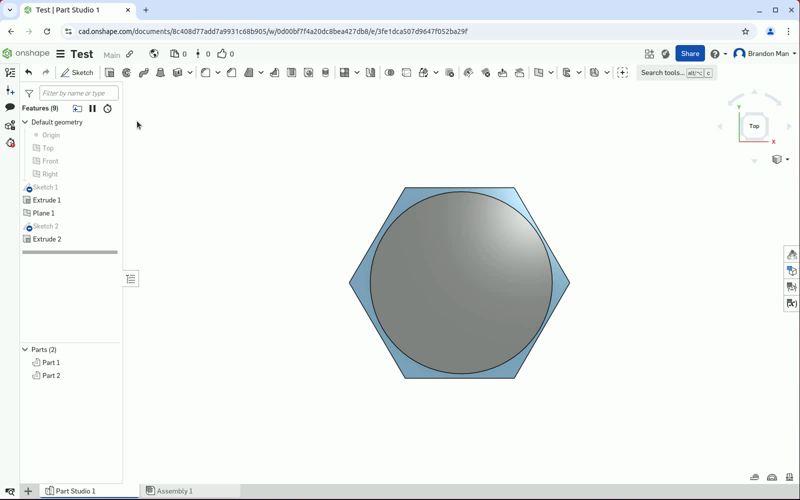
key(shift+h)
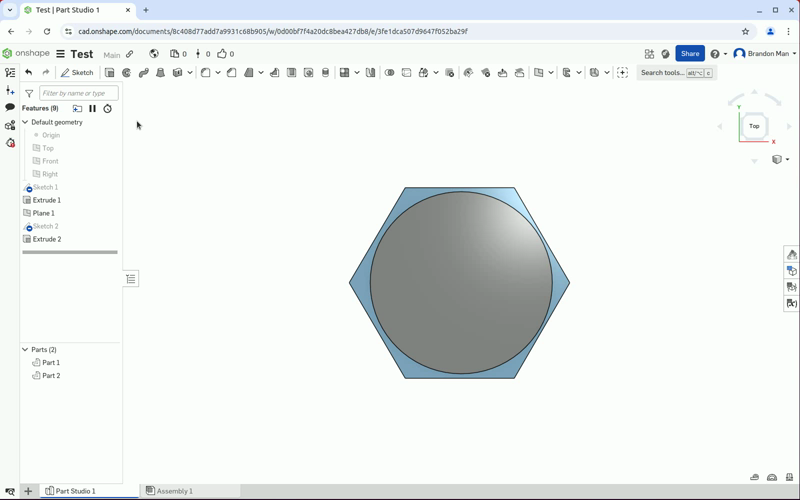
key(shift+h)
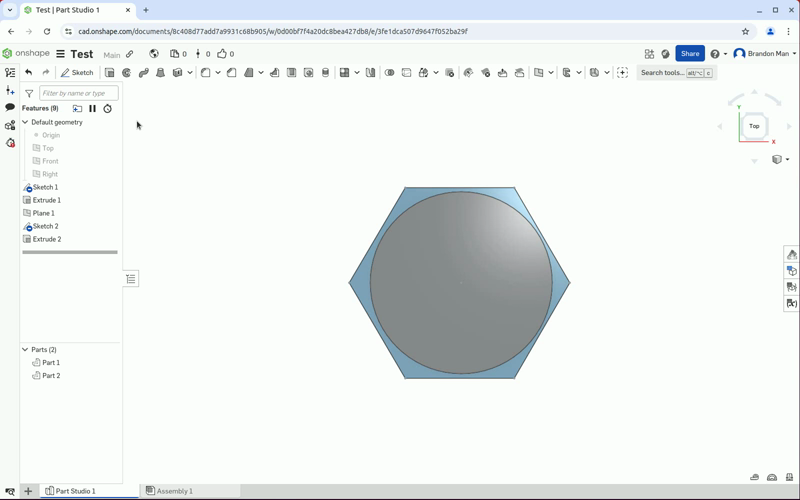
key(shift+7)
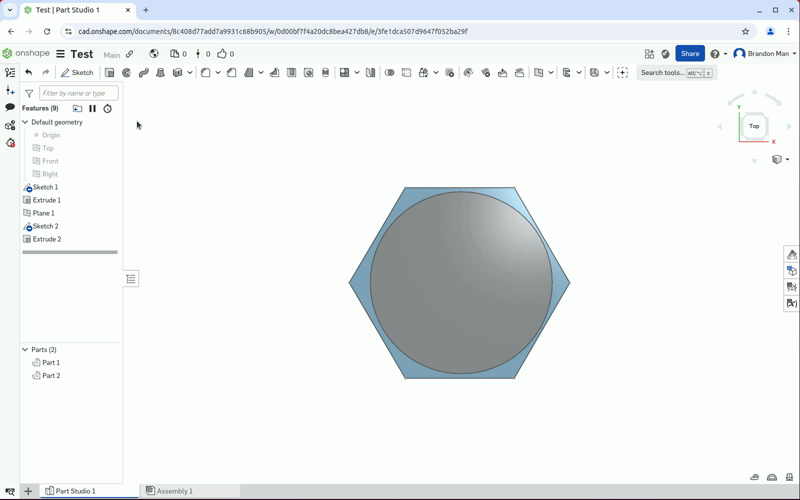
key(up, 3)
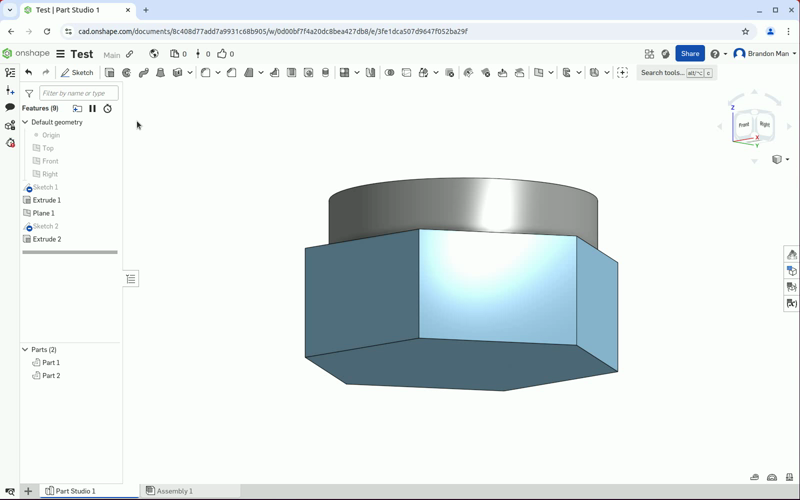
key(left, 3)
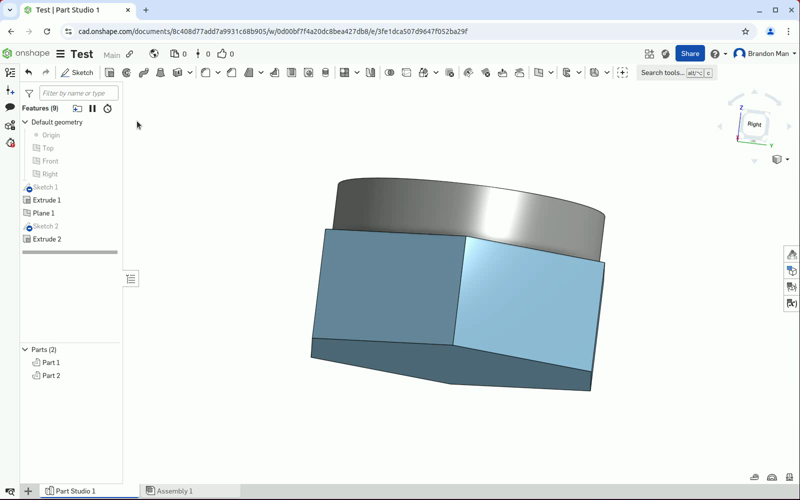
key(right, 3)
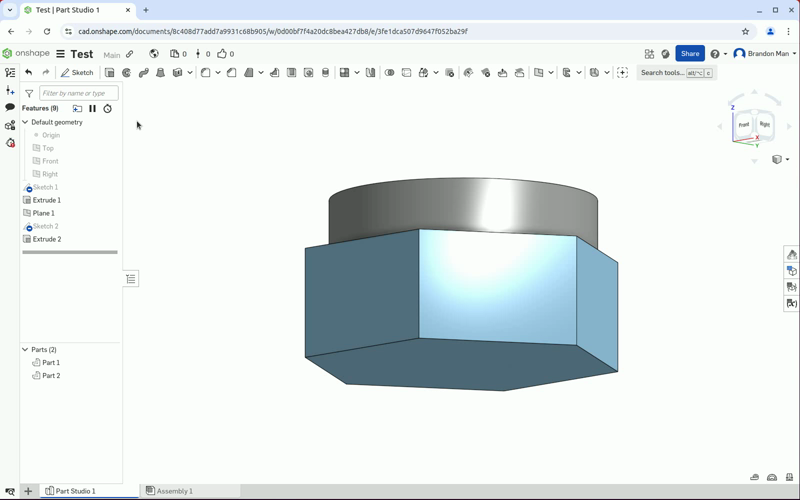
key(down, 3)
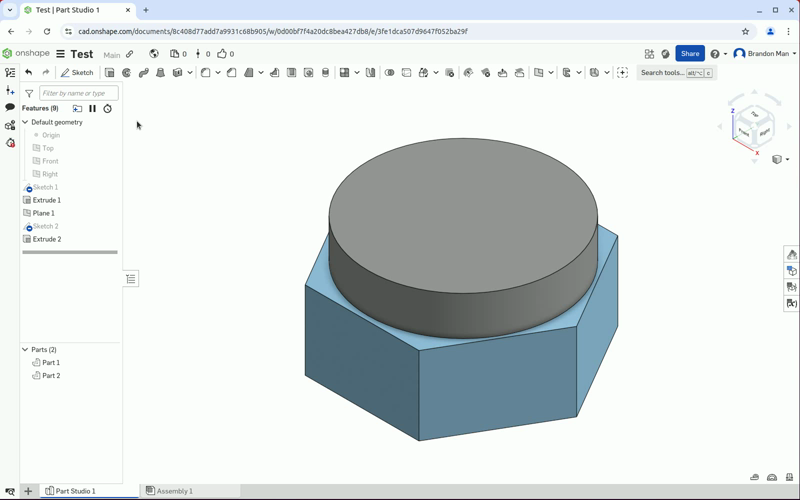
mouse_move(73, 189)
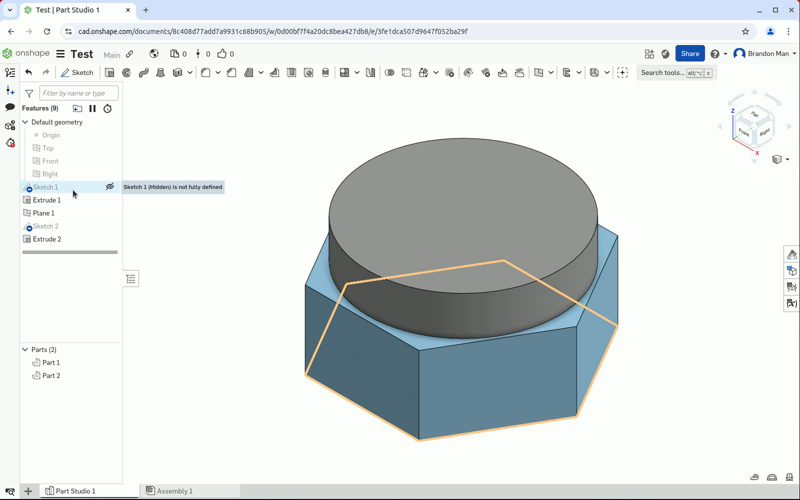
click(73, 189)